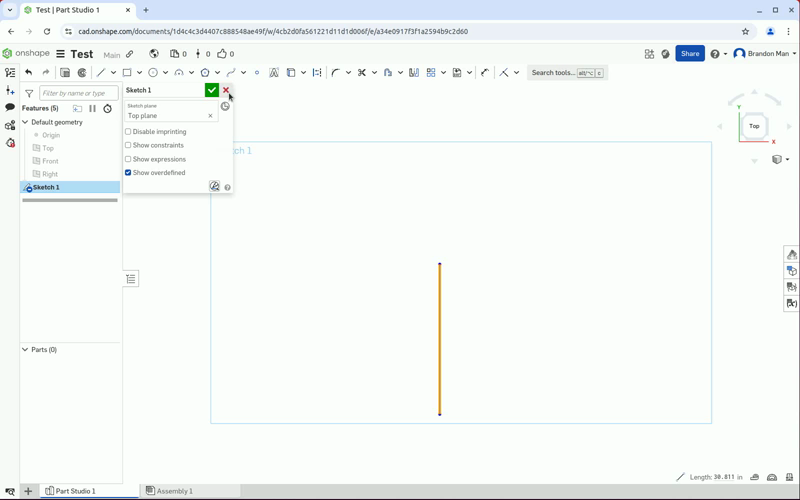
key(shift+h)
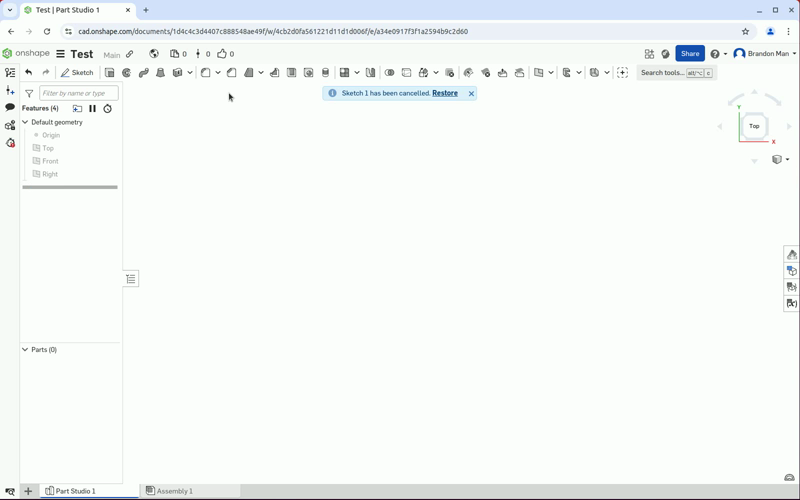
mouse_move(73, 352)
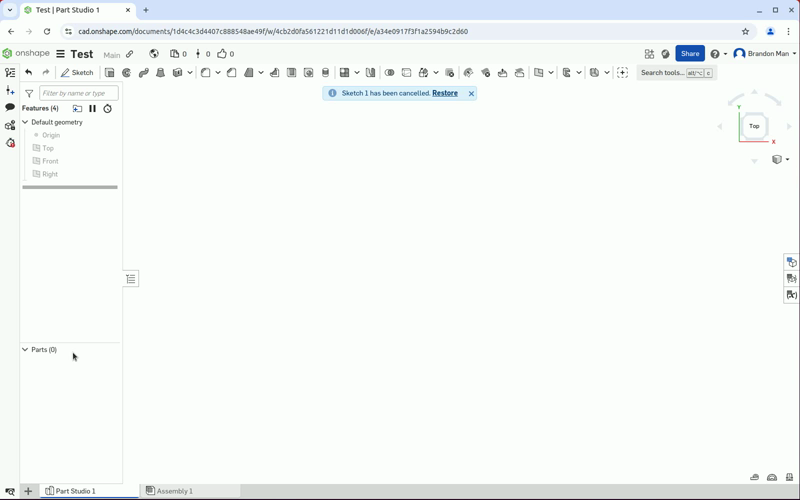
key(y)
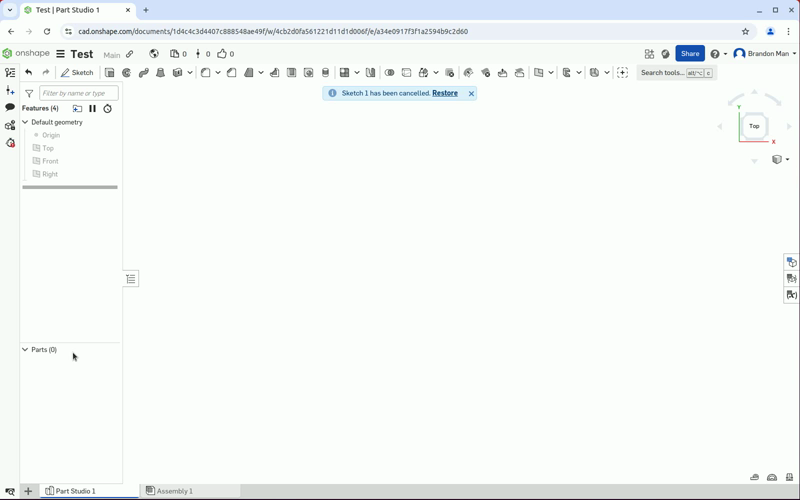
key(shift+p)
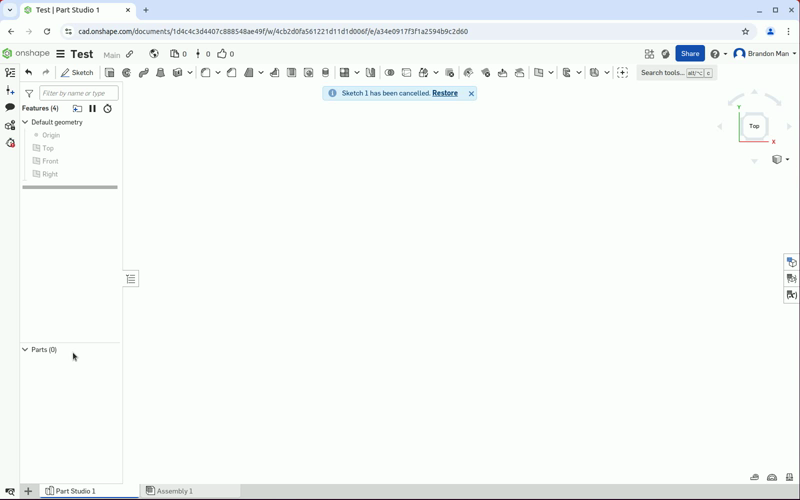
key(space)
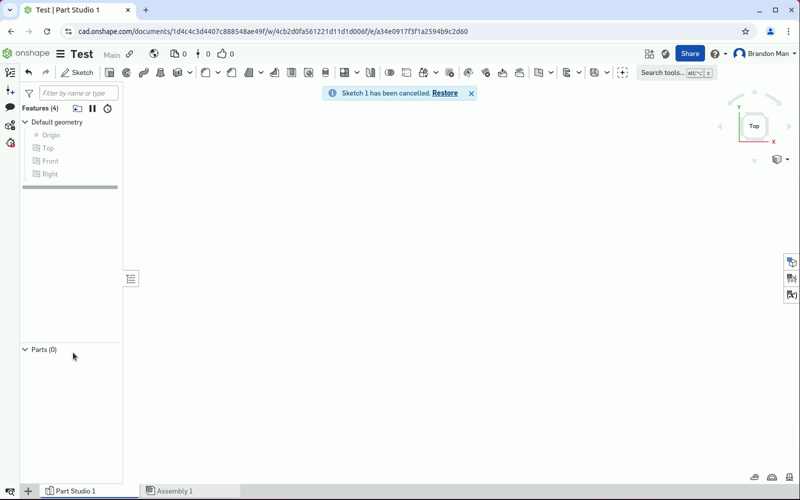
key_down(shift)
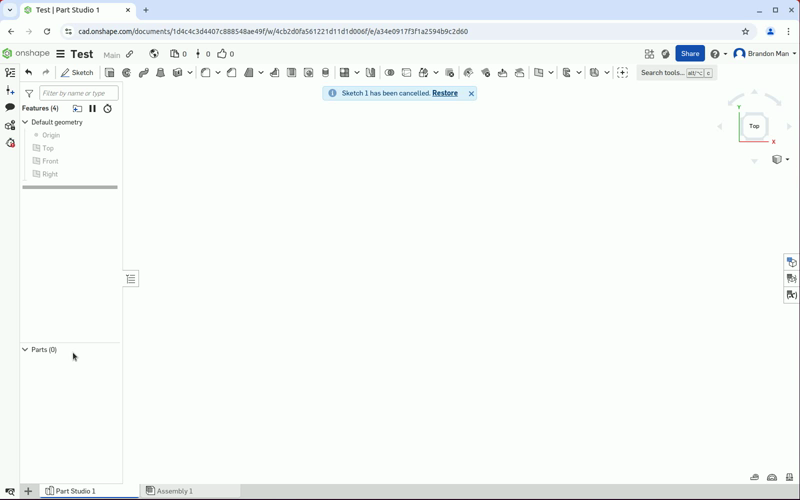
key(up)
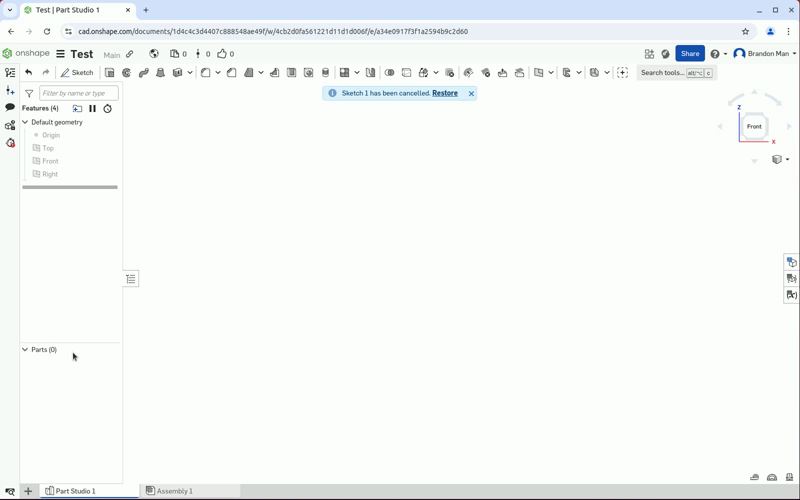
key_up(shift)
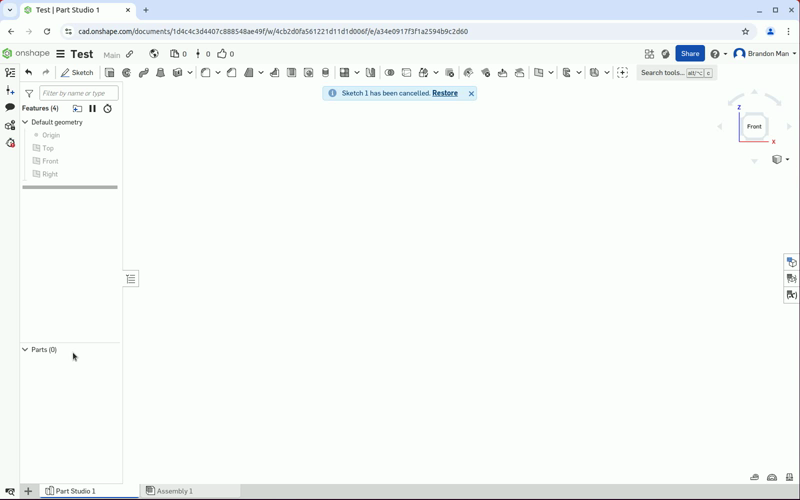
mouse_move(73, 352)
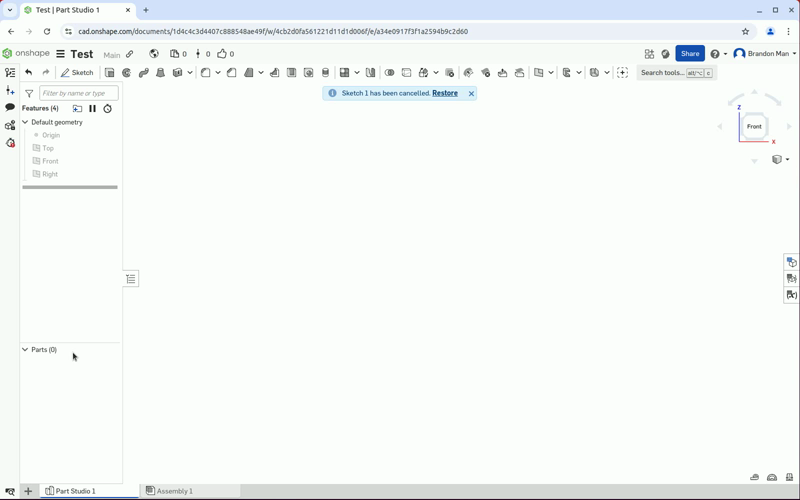
key(shift+y)
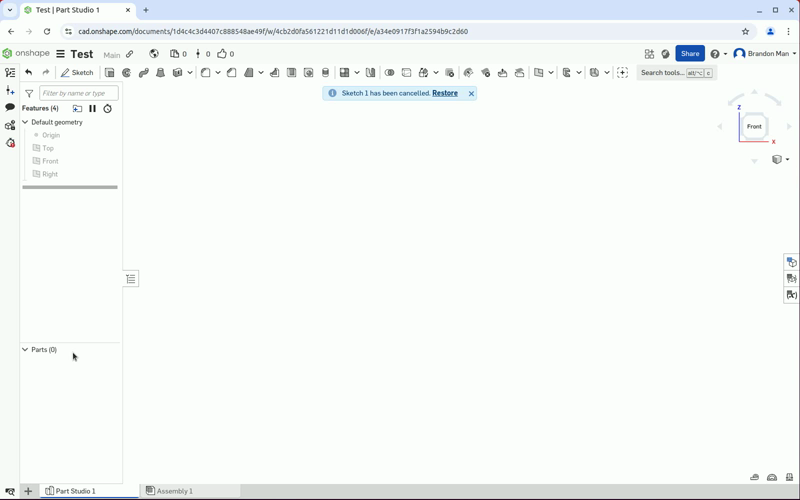
key(shift+s)
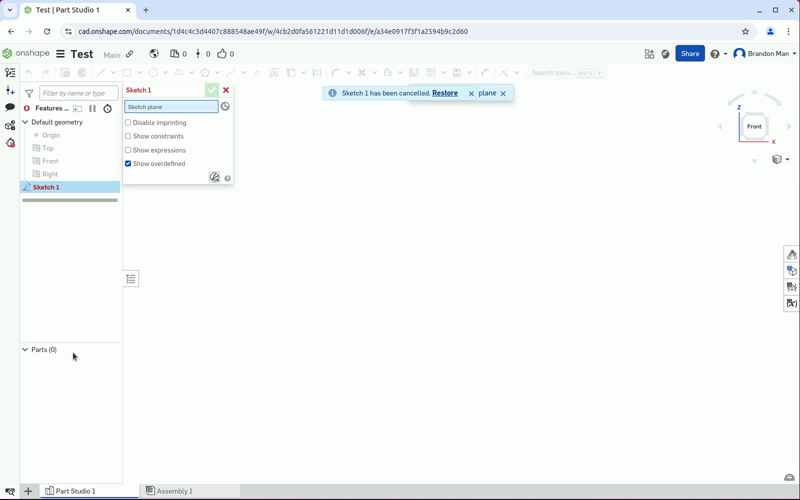
mouse_move(73, 163)
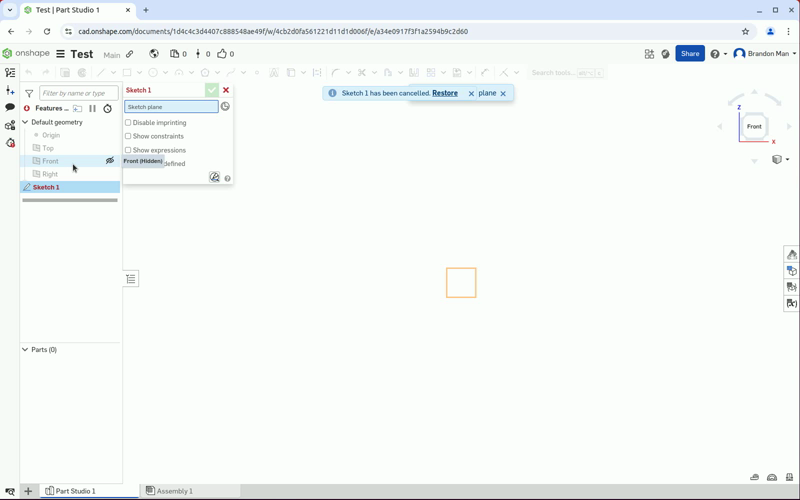
click(73, 163)
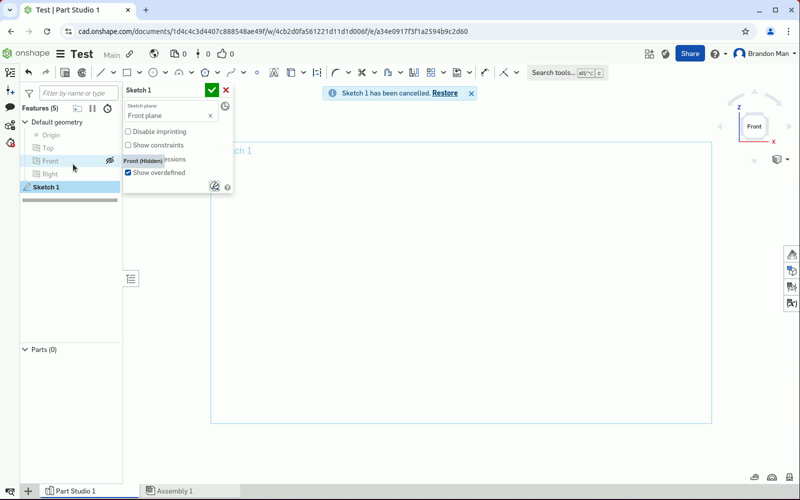
mouse_move(73, 352)
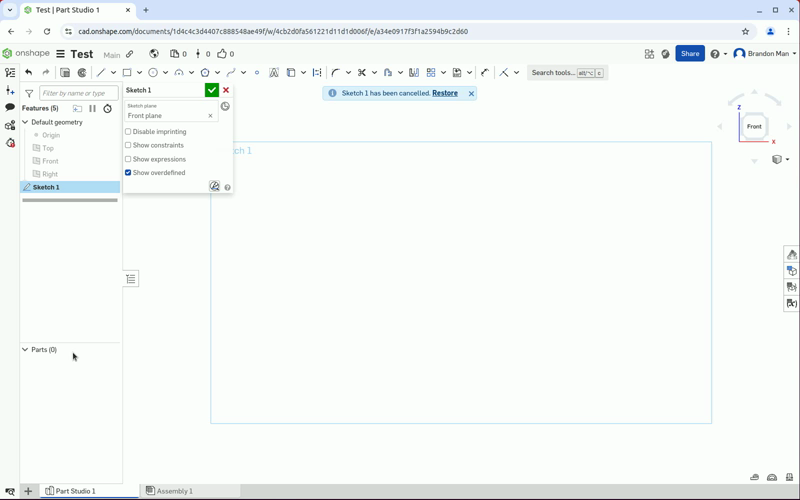
key(y)
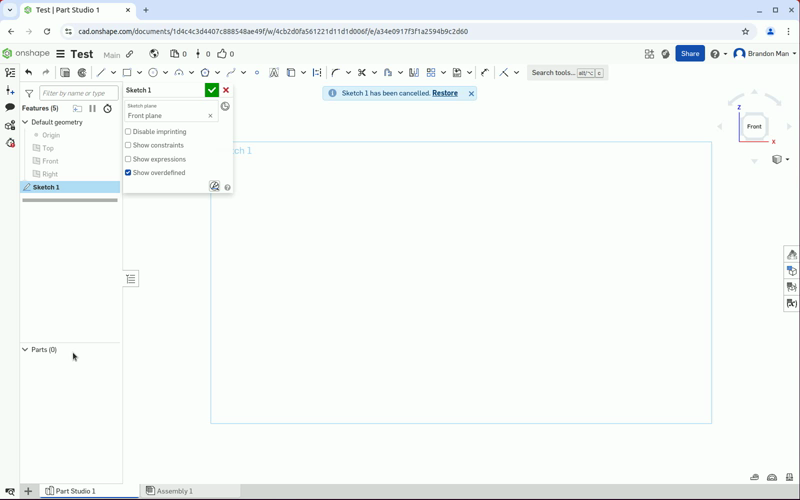
key(l)
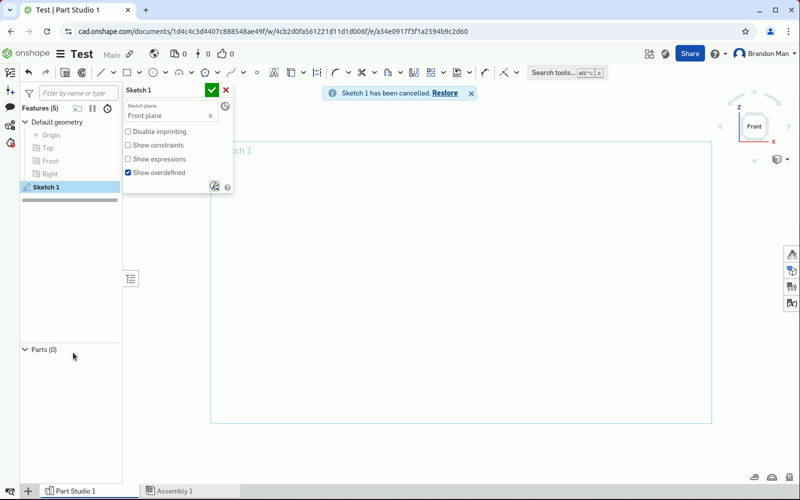
key_down(shift)
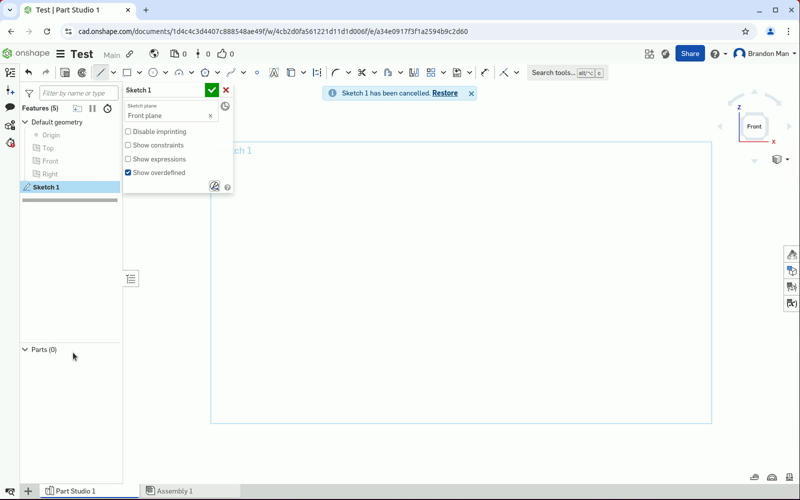
mouse_move(348, 282)
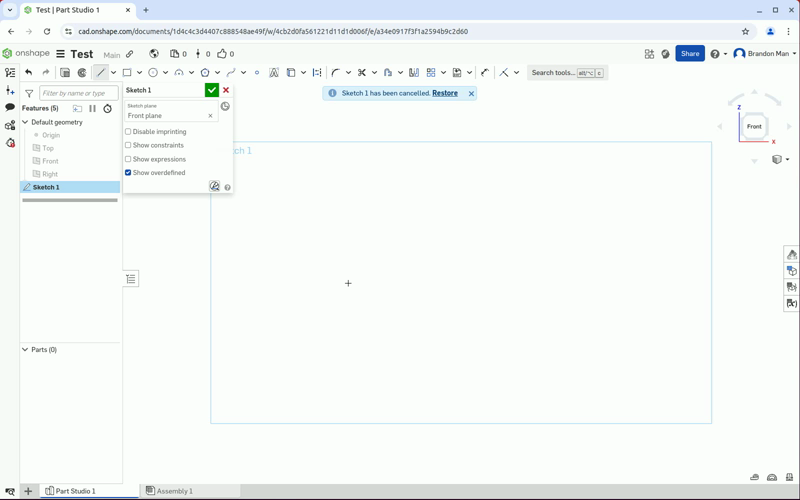
click(348, 282)
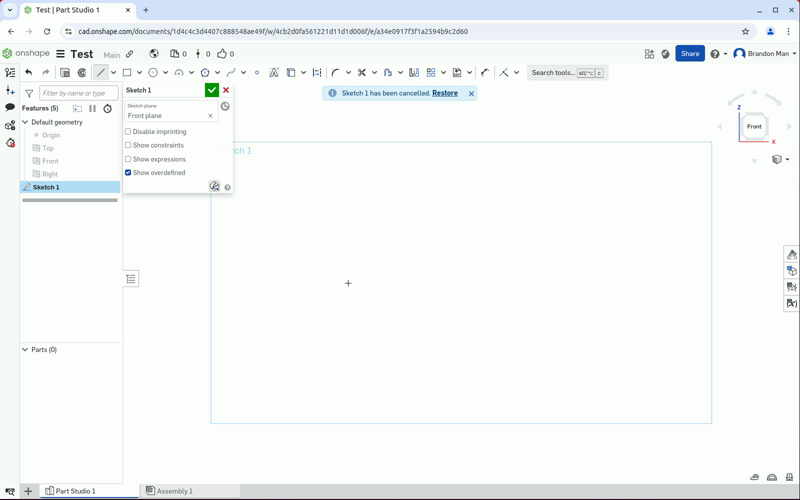
key_up(shift)
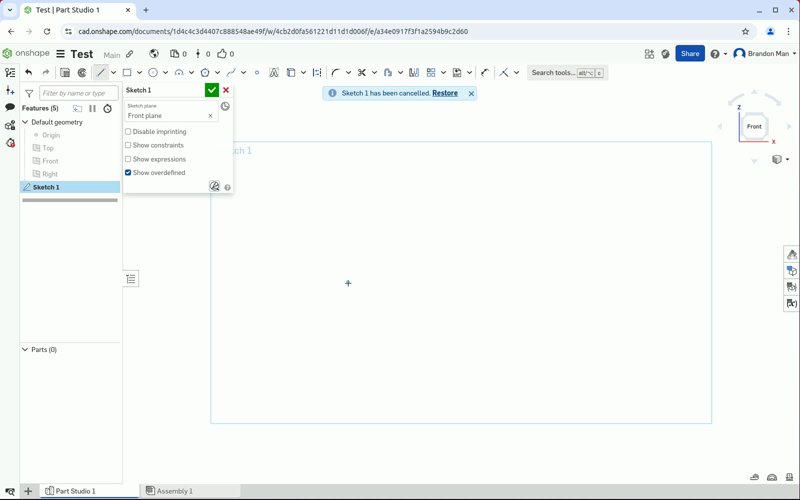
key_down(shift)
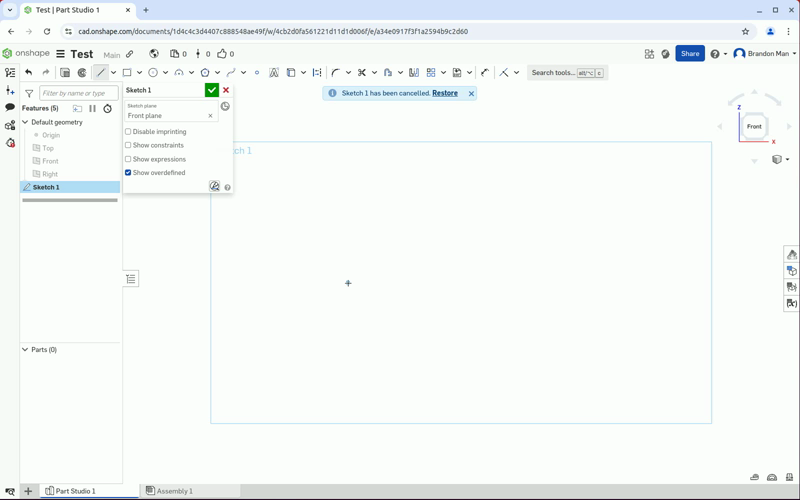
mouse_move(528, 282)
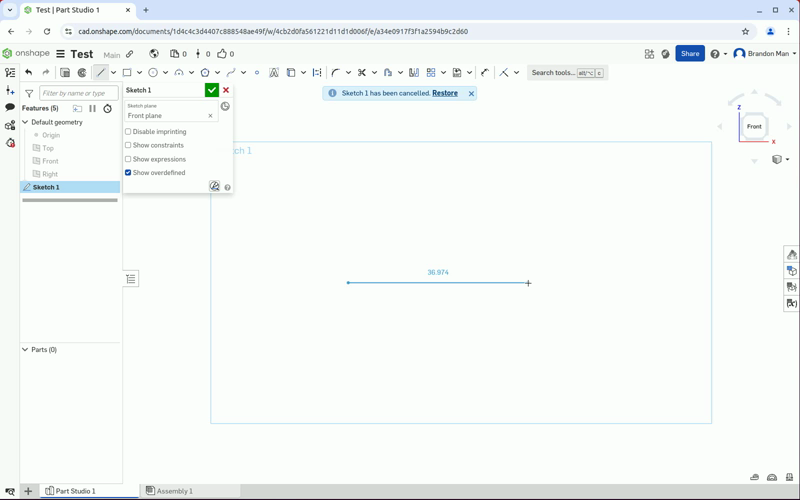
click(528, 282)
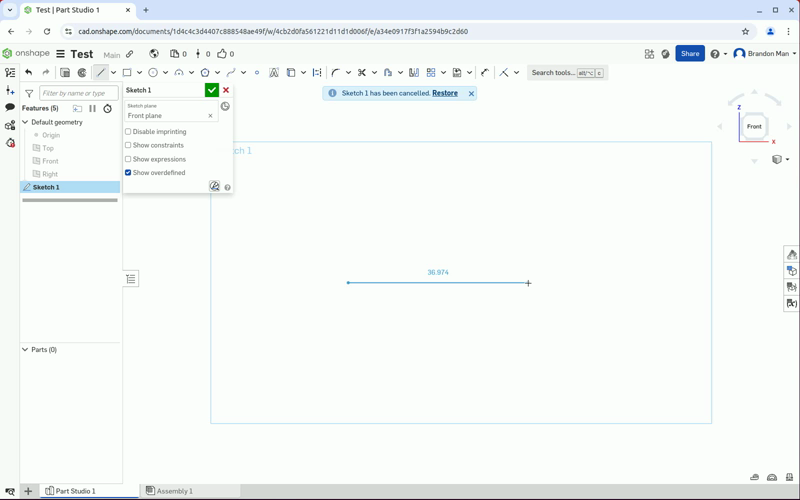
key_up(shift)
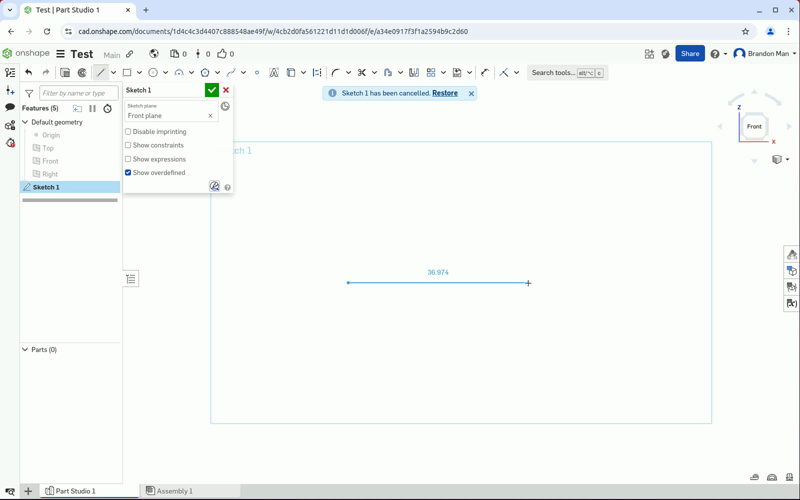
key_down(shift)
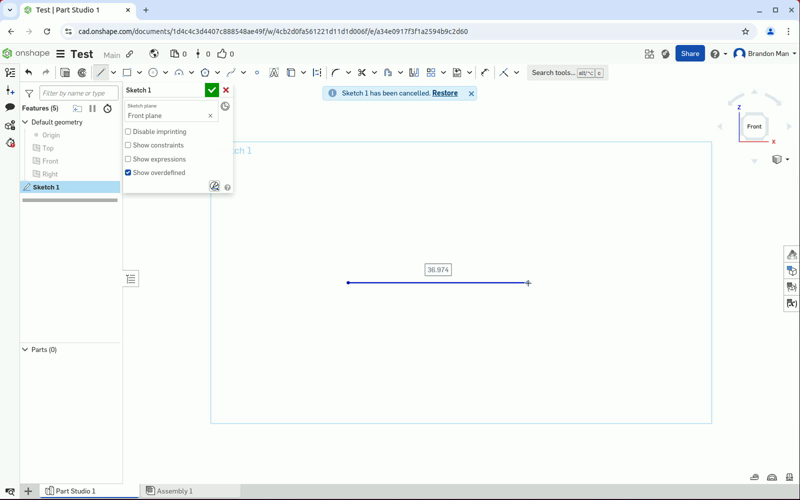
mouse_move(558, 282)
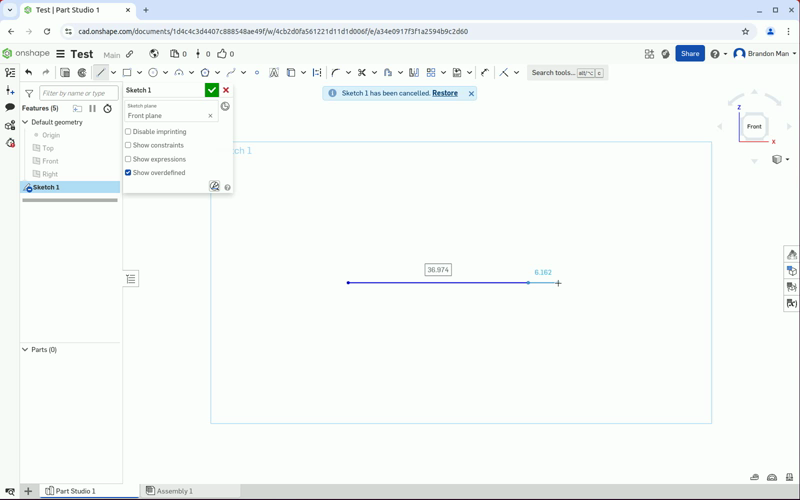
mouse_move(528, 260)
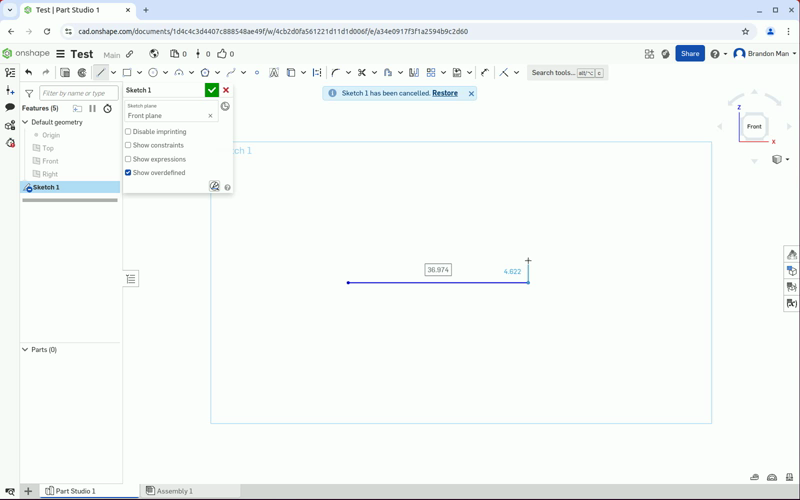
click(528, 260)
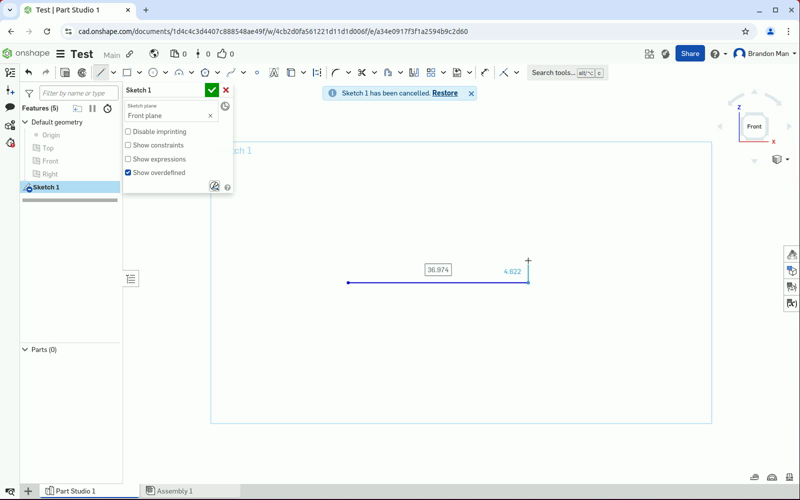
key_up(shift)
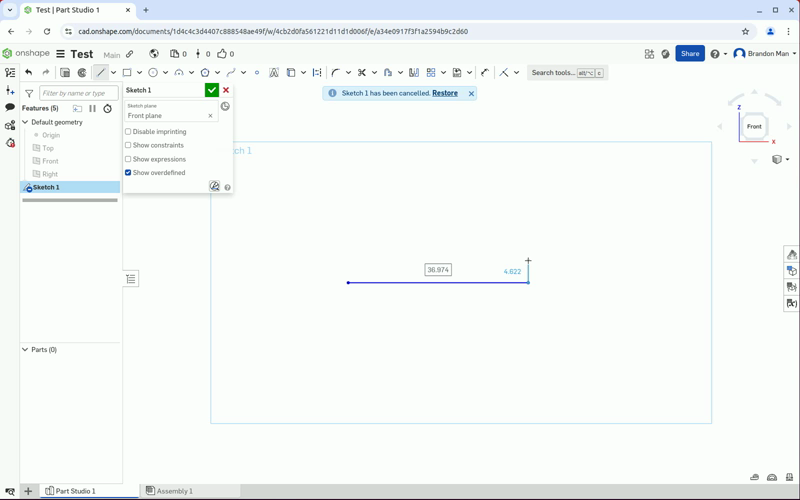
key_down(shift)
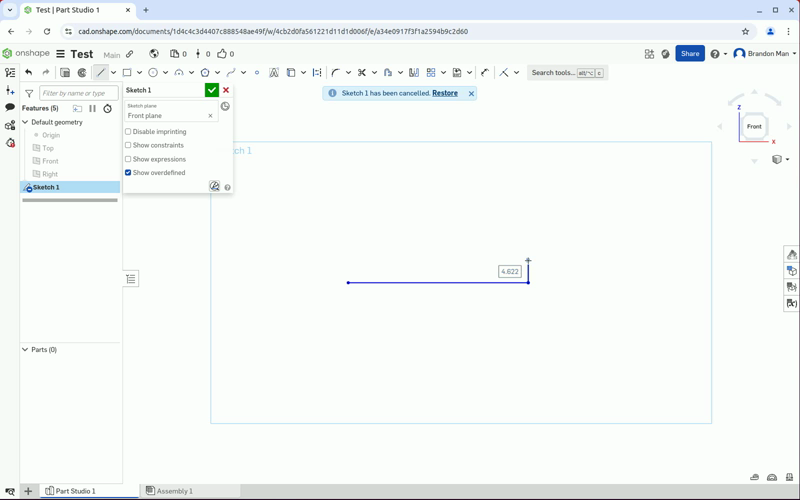
mouse_move(459, 260)
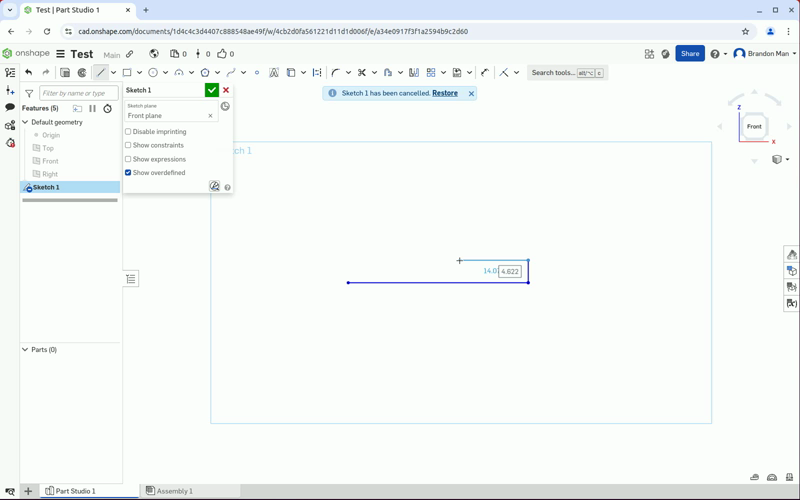
click(459, 260)
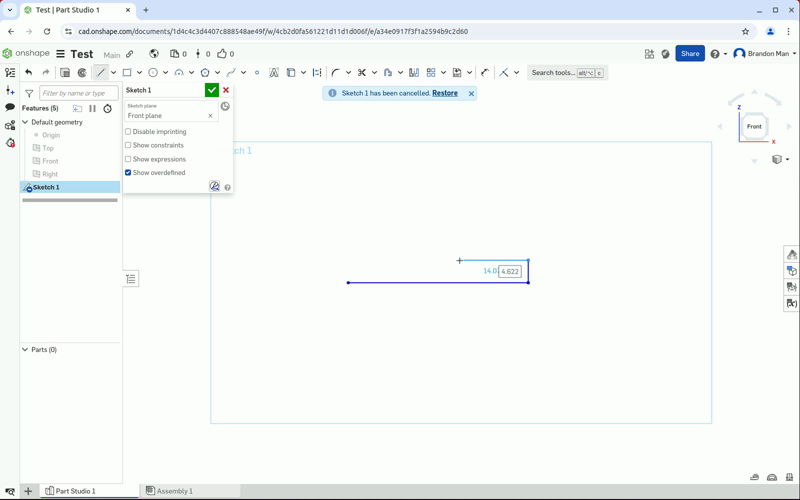
key_up(shift)
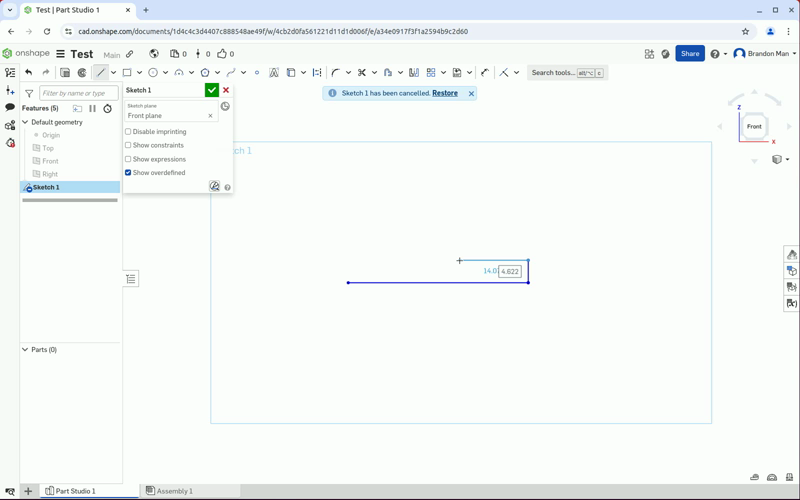
key_down(shift)
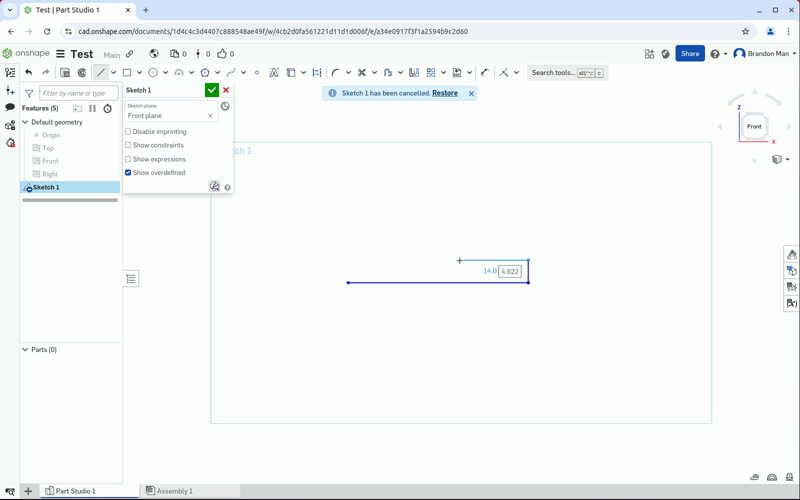
mouse_move(489, 260)
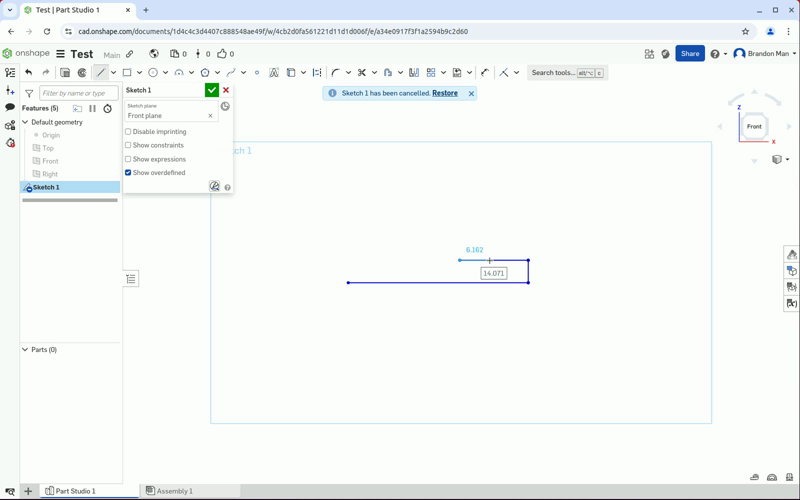
mouse_move(459, 237)
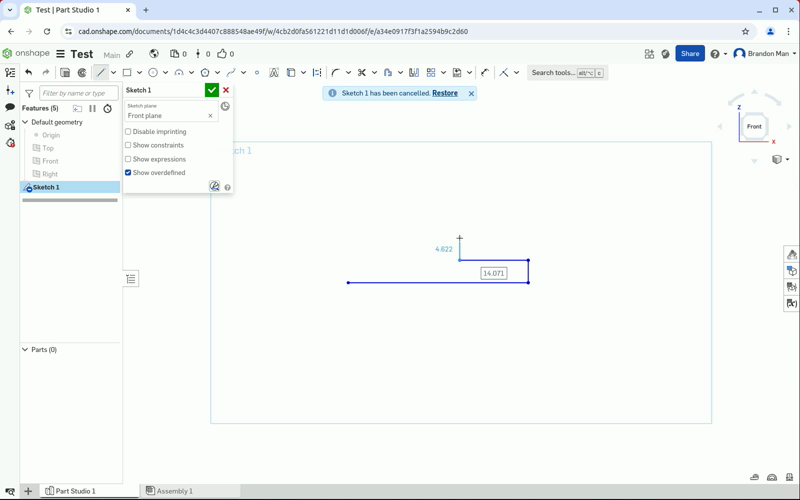
click(459, 237)
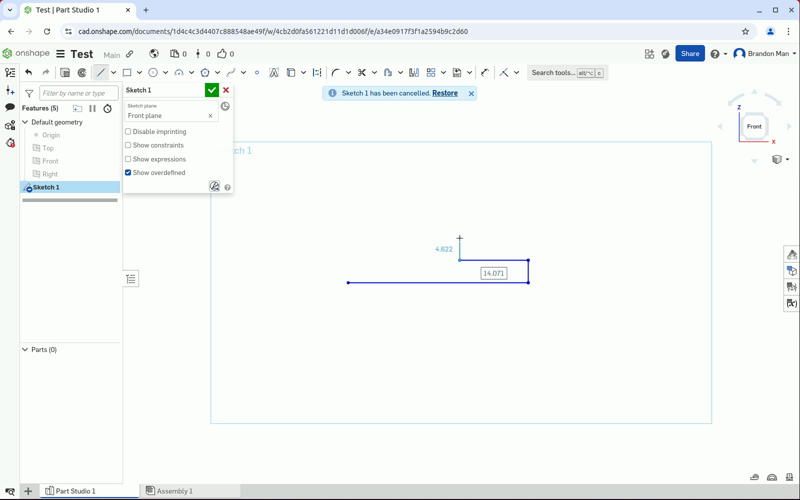
key_up(shift)
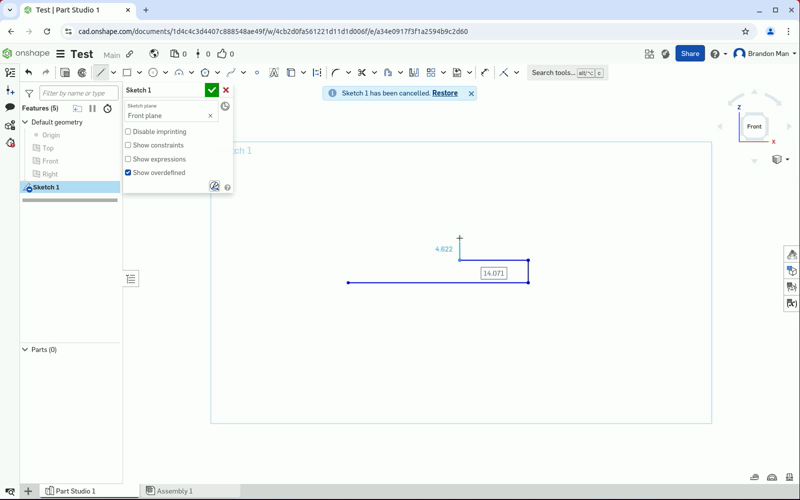
key_down(shift)
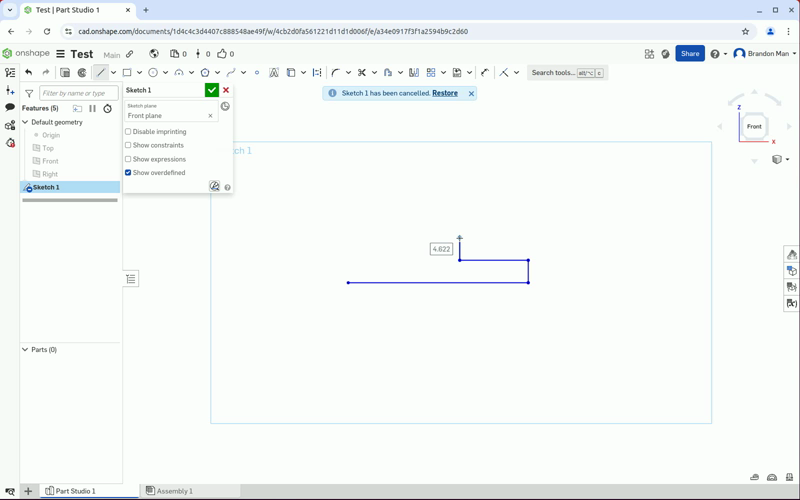
mouse_move(348, 237)
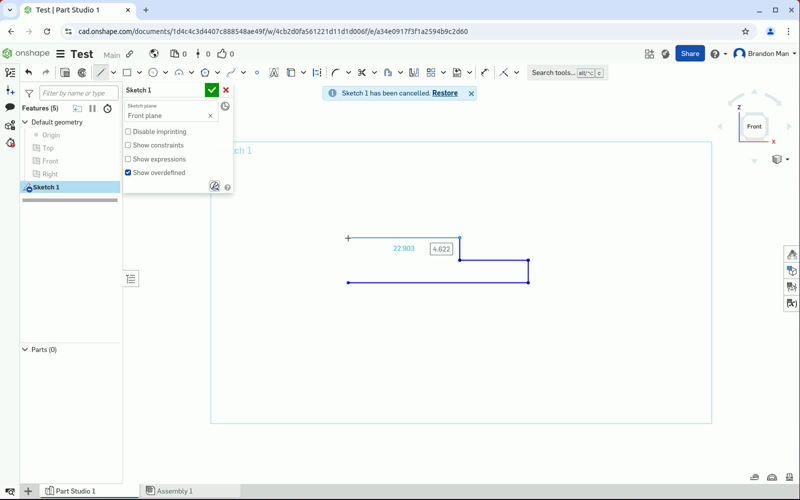
click(348, 237)
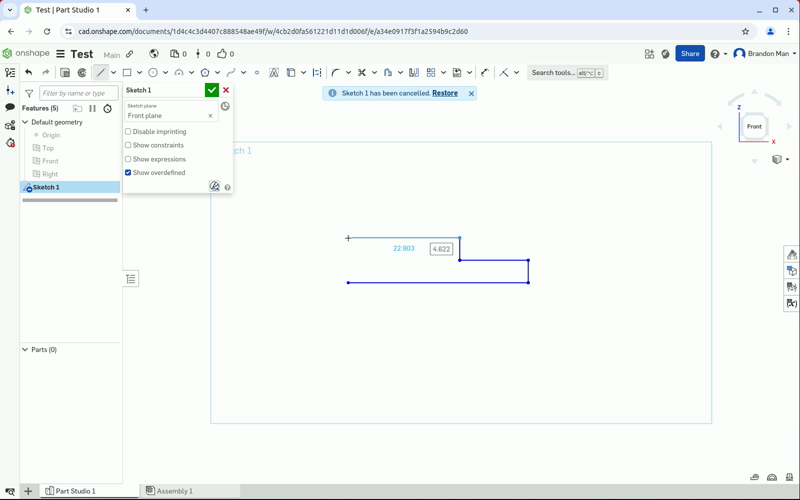
key_up(shift)
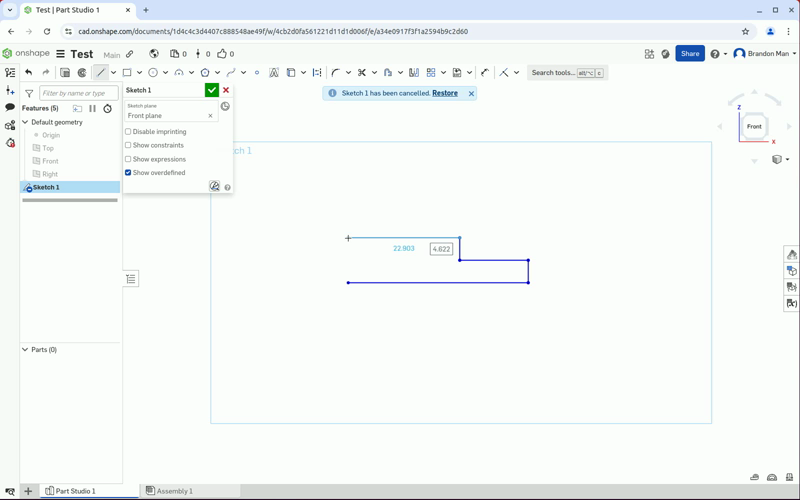
mouse_move(378, 237)
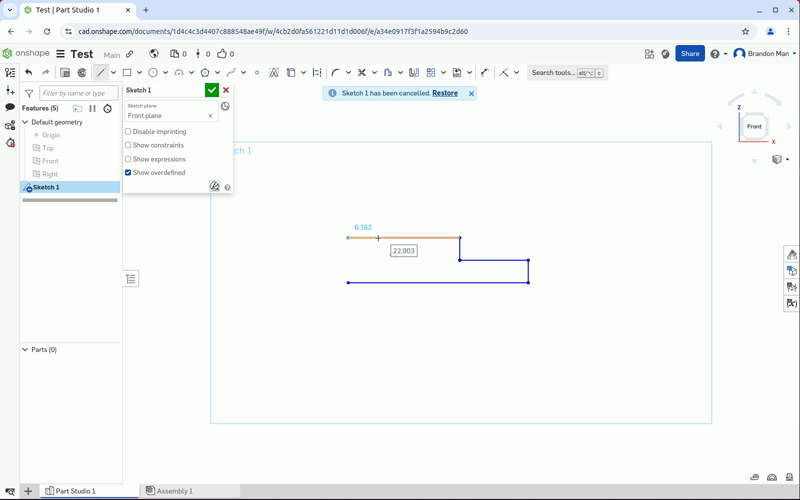
key_down(shift)
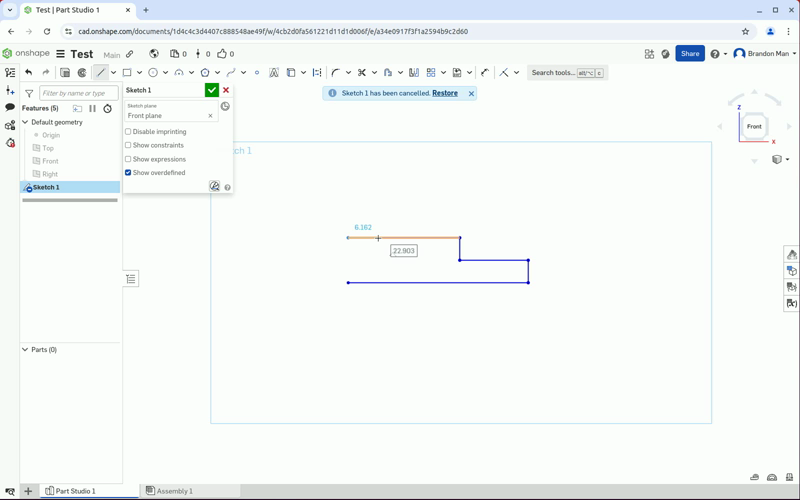
mouse_move(348, 282)
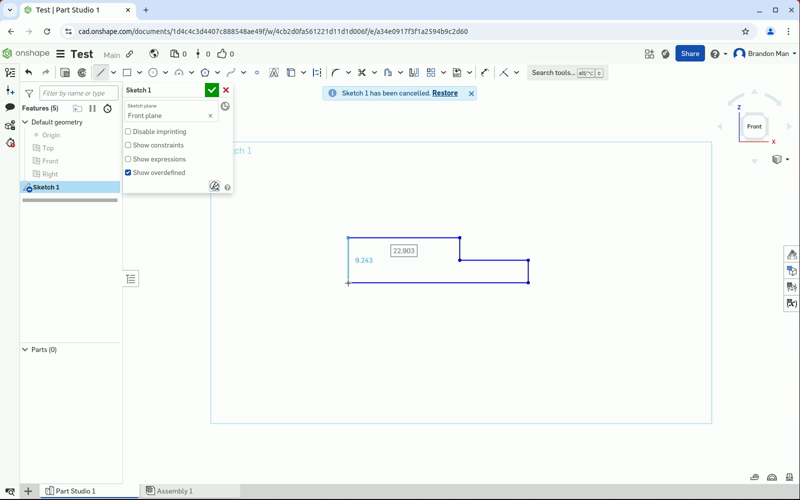
key_up(shift)
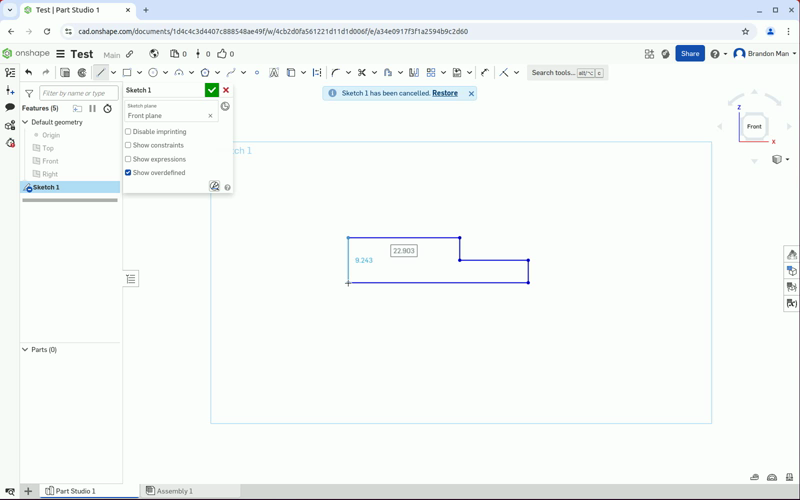
click(348, 282)
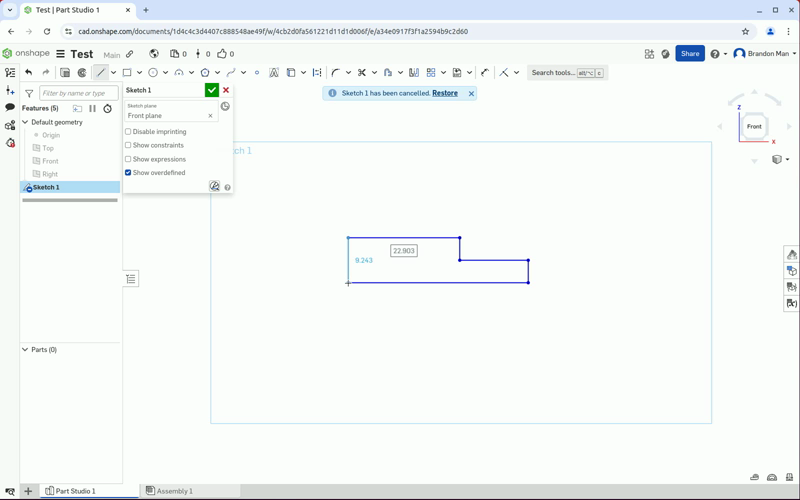
key(esc)
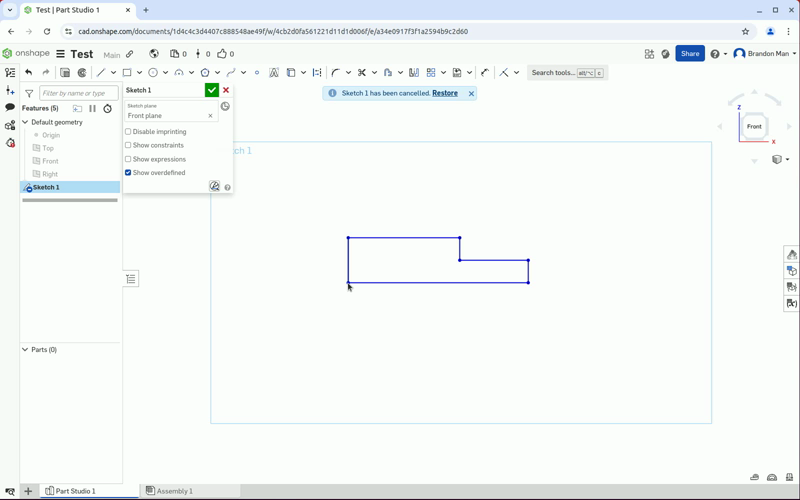
mouse_move(400, 242)
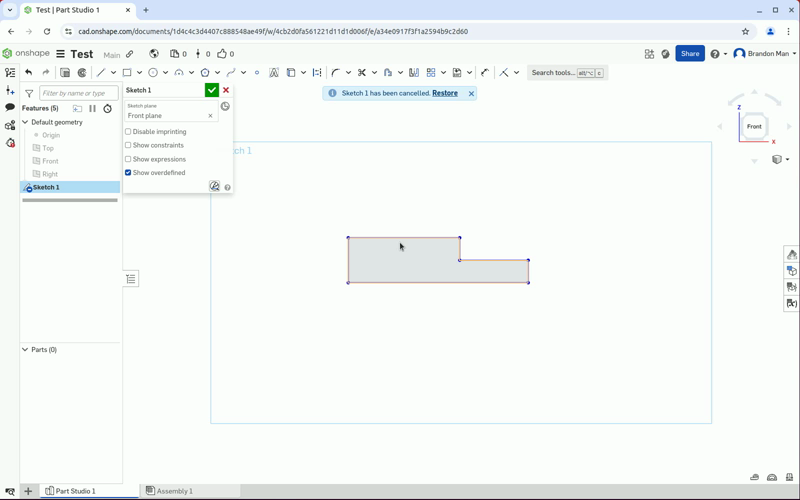
click(400, 242)
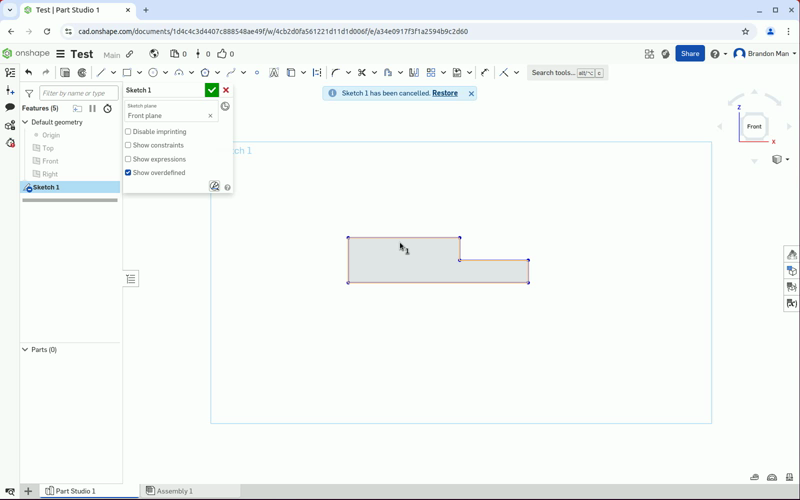
mouse_move(73, 352)
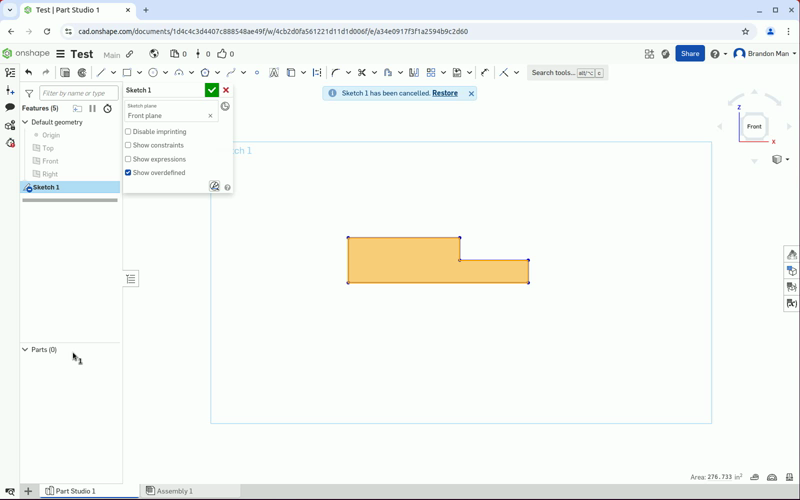
key(shift+y)
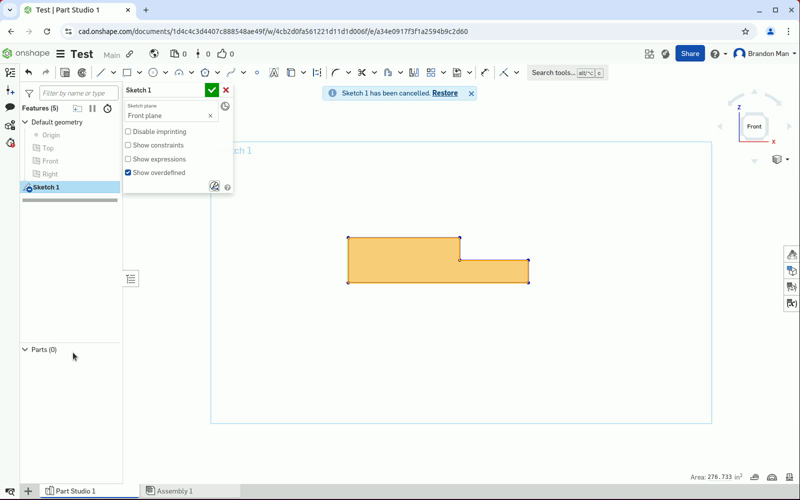
key(shift+e)
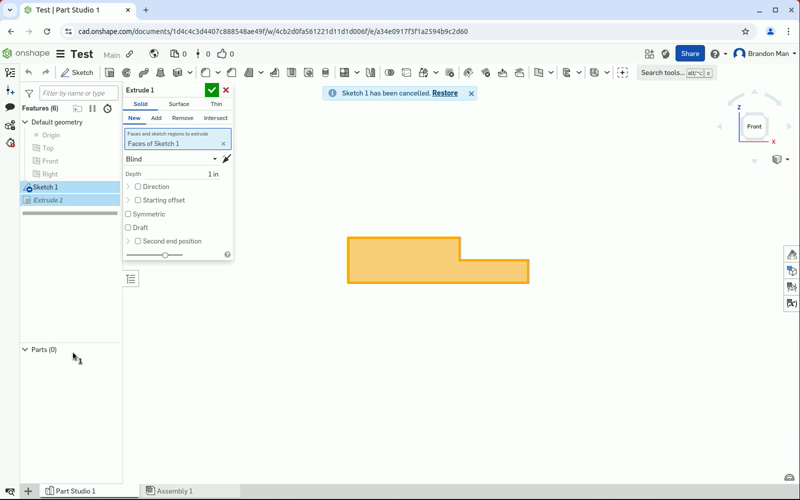
mouse_move(143, 106)
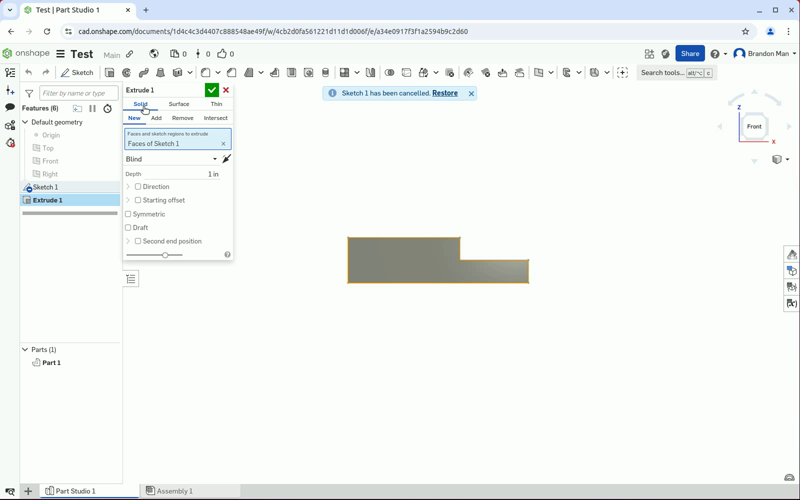
click(143, 106)
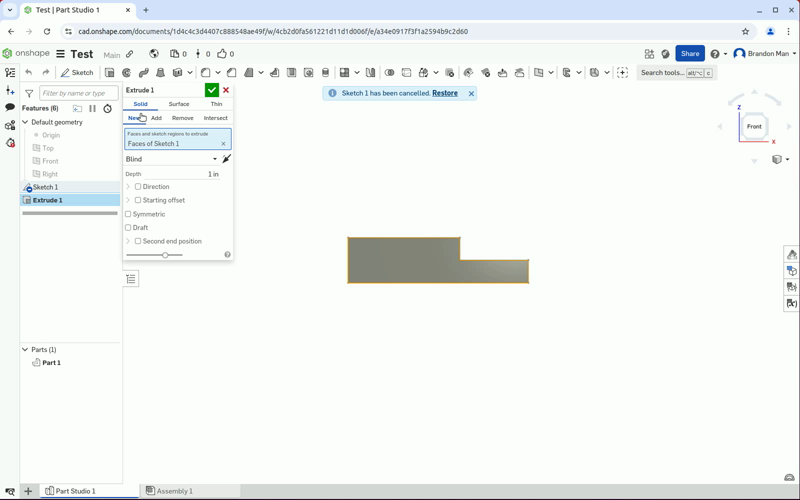
mouse_move(137, 120)
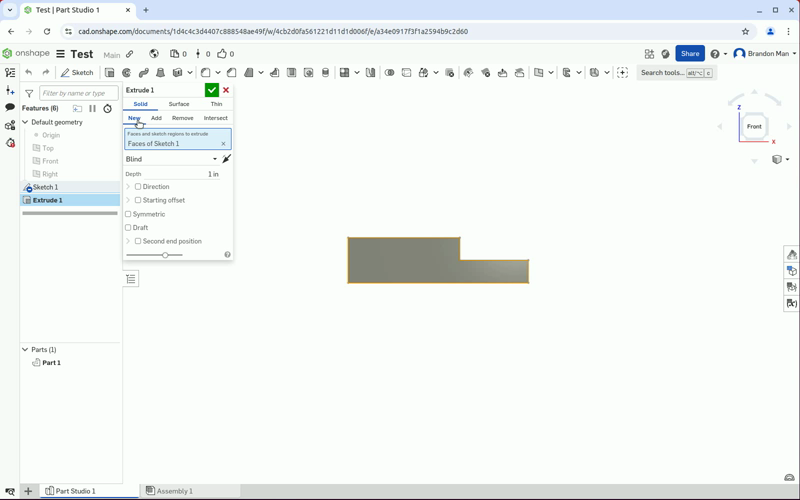
click(137, 120)
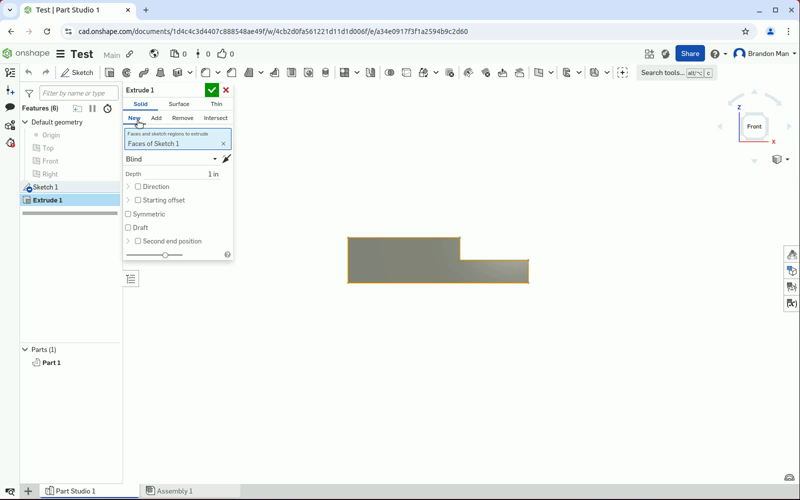
key(tab, 4)
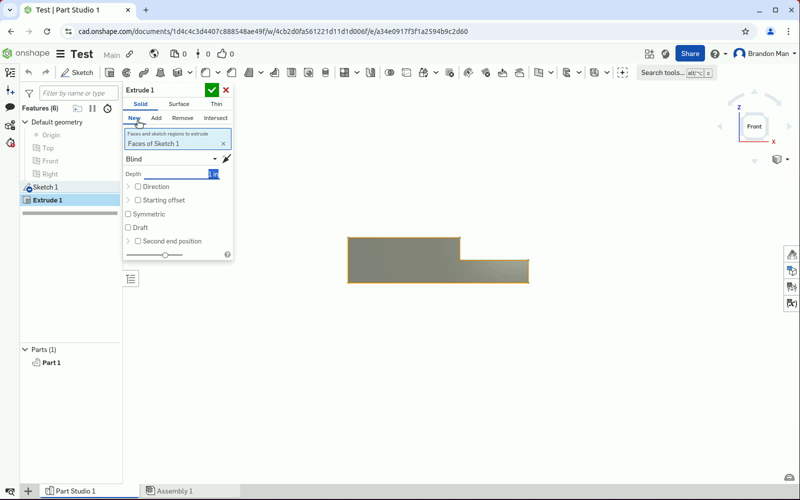
text(-4.574)
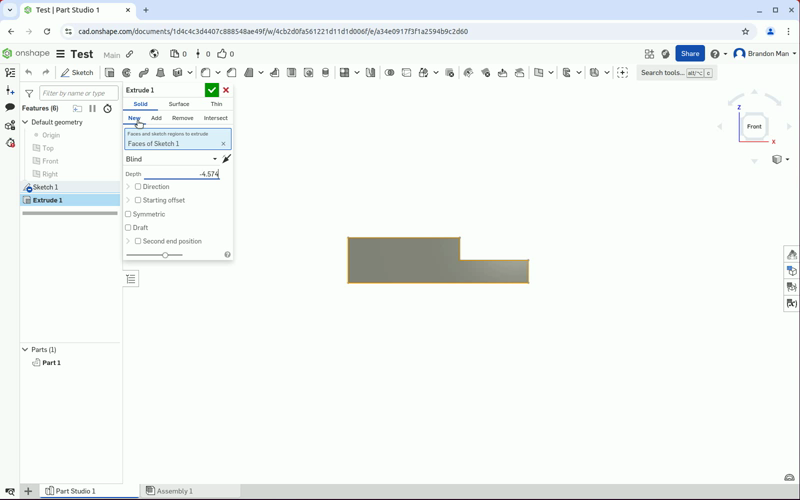
key(enter)
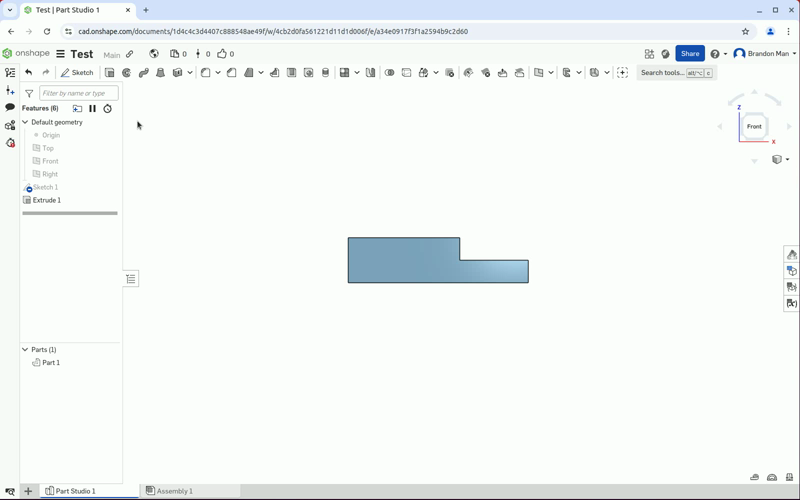
key(shift+h)
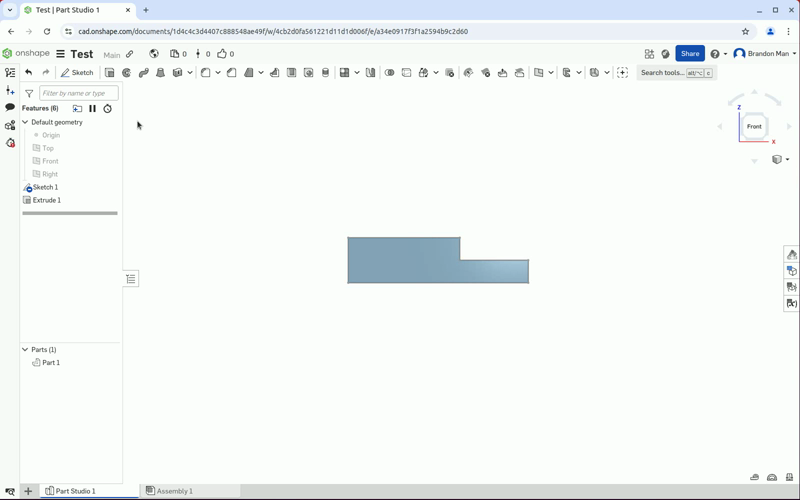
key(shift+h)
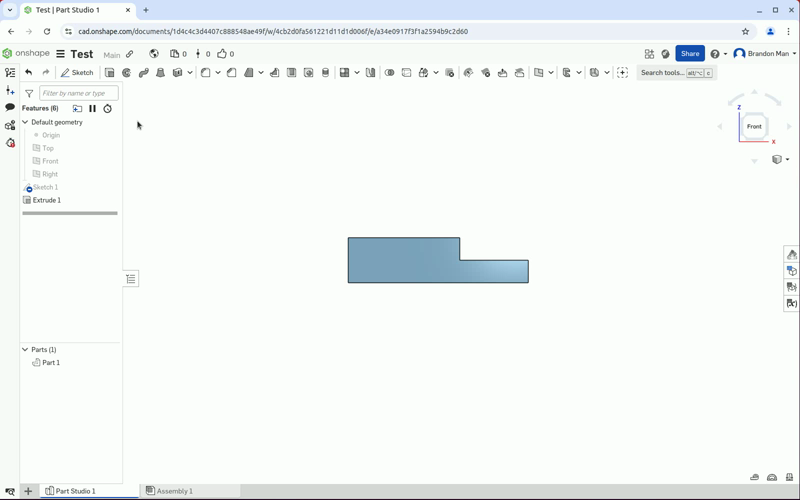
mouse_move(73, 189)
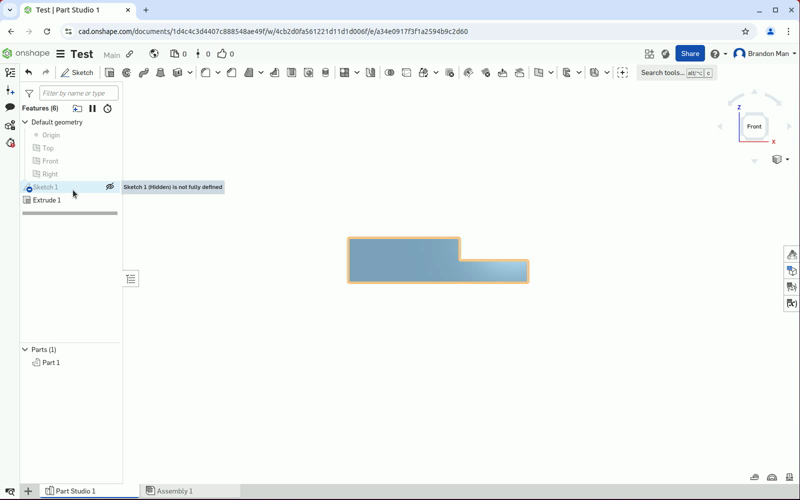
click(73, 189)
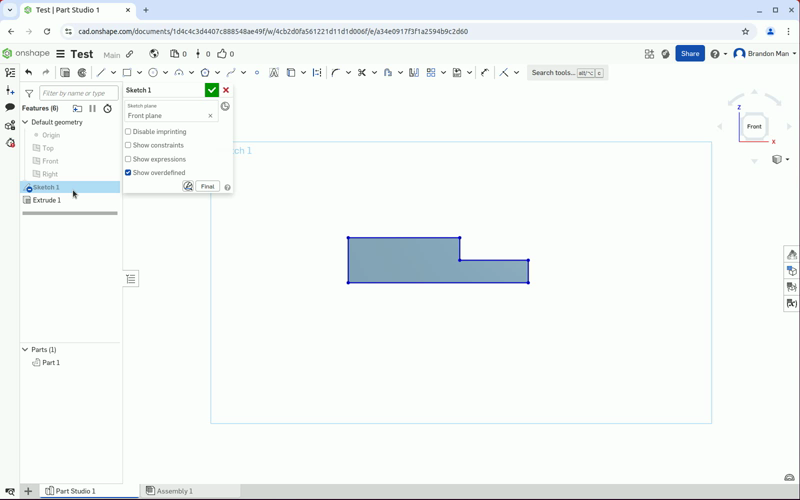
mouse_move(229, 92)
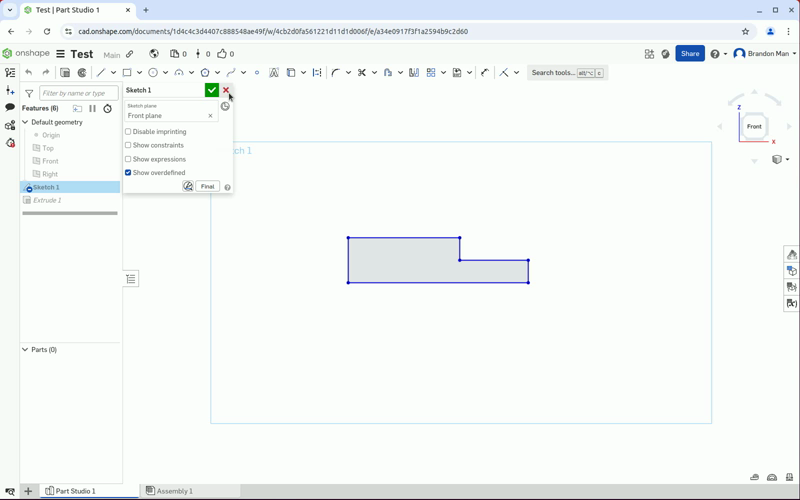
click(229, 92)
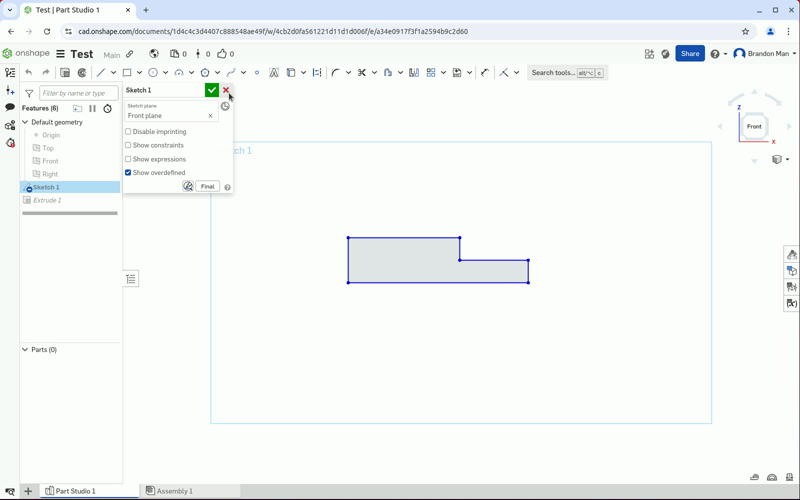
key(shift+s)
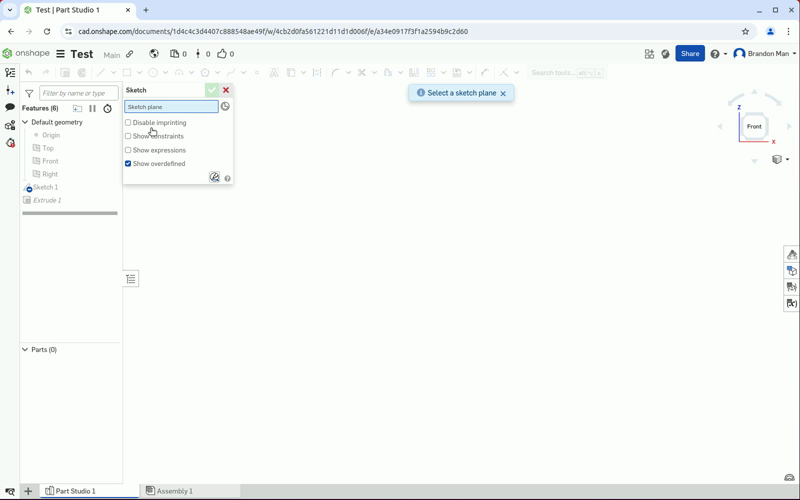
mouse_move(73, 163)
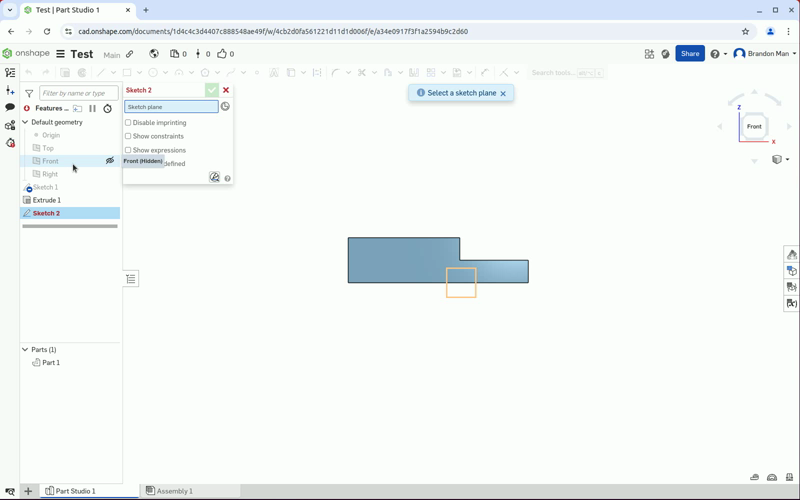
click(73, 163)
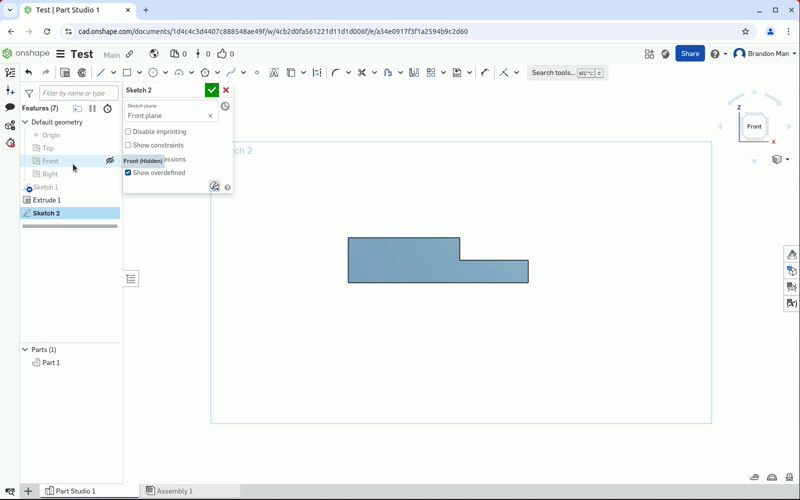
mouse_move(73, 352)
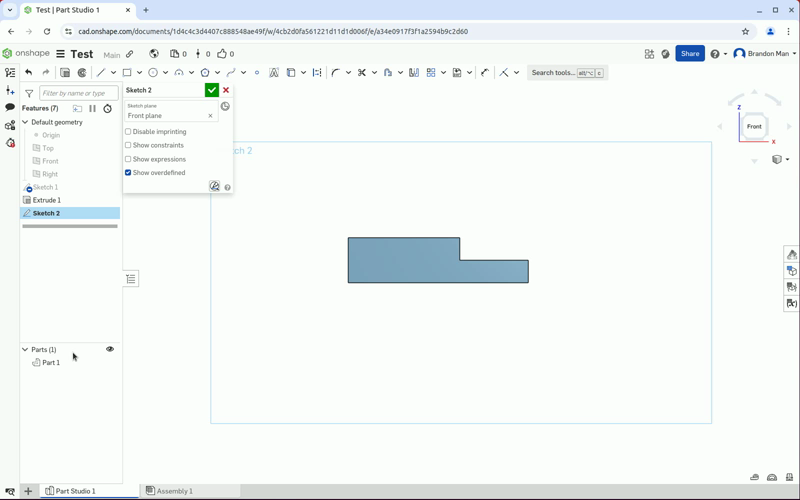
key(y)
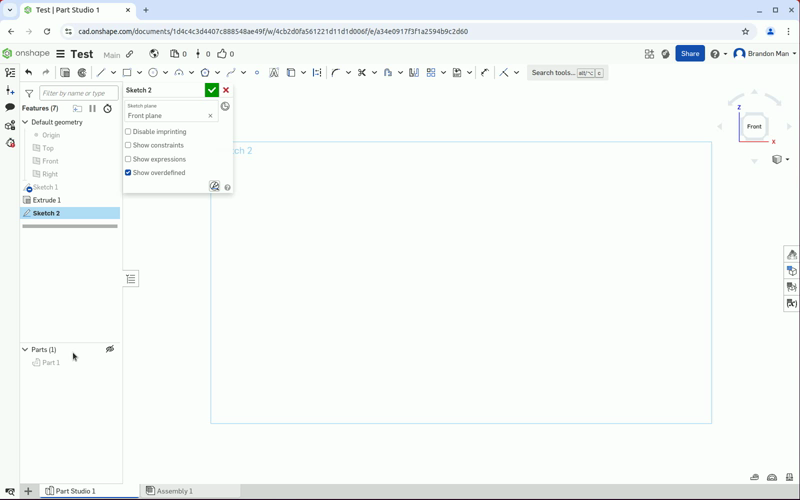
key(l)
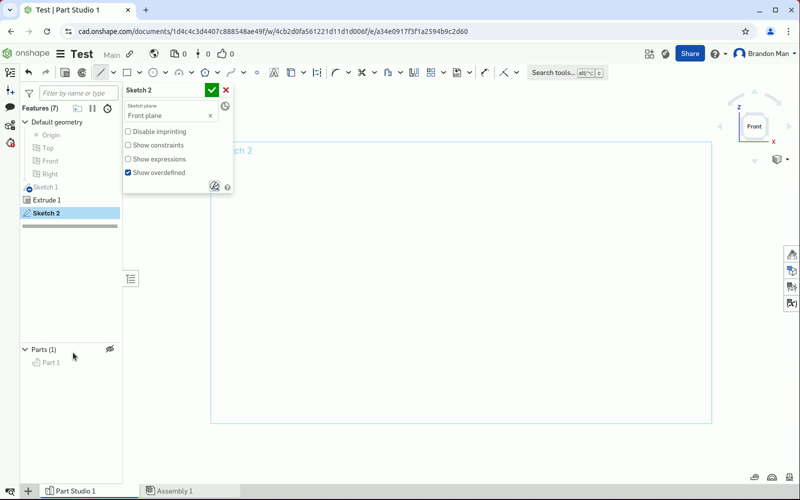
key_down(shift)
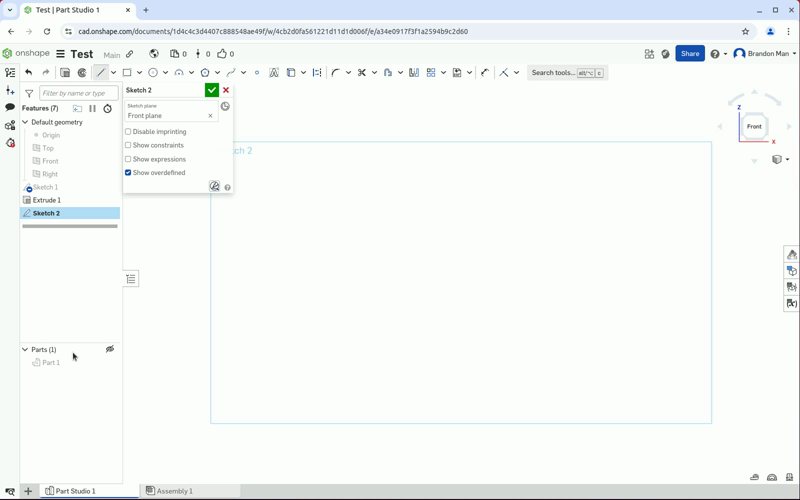
mouse_move(348, 305)
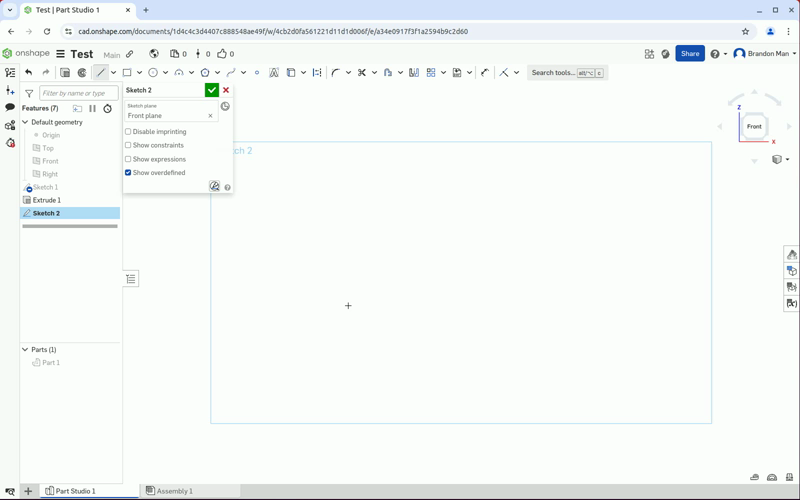
click(348, 305)
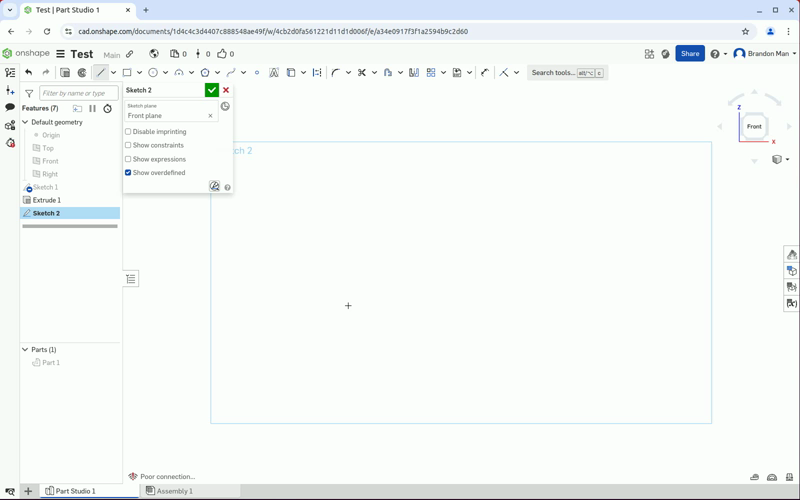
key_up(shift)
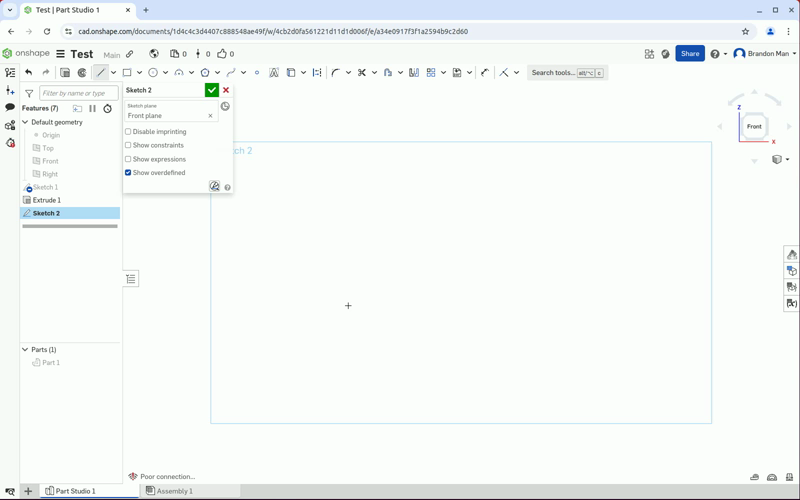
key_down(shift)
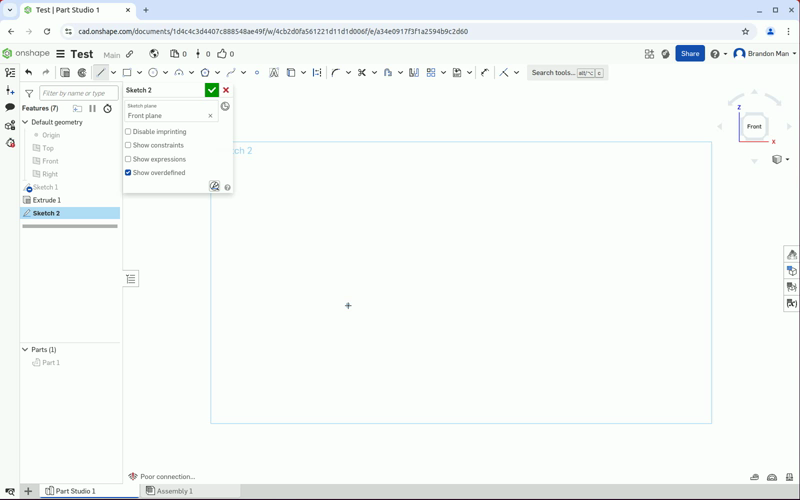
mouse_move(528, 305)
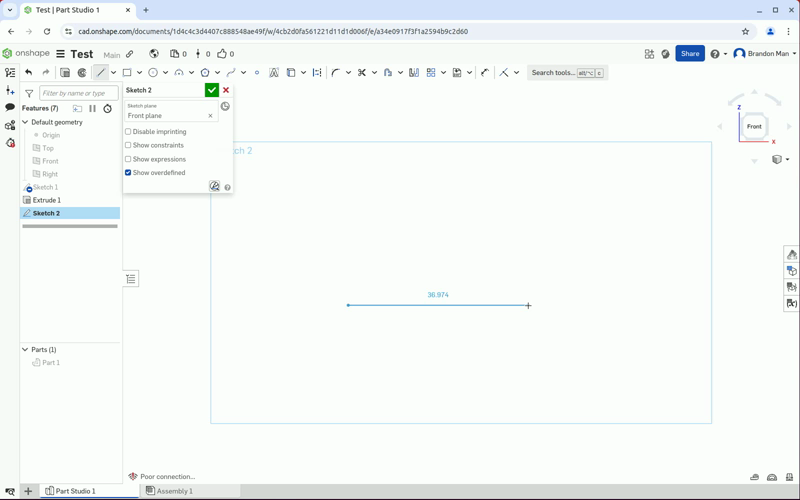
click(528, 305)
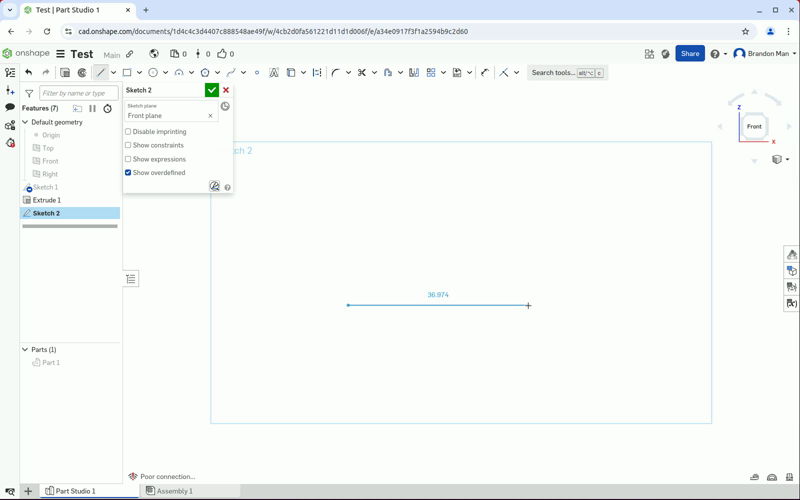
key_up(shift)
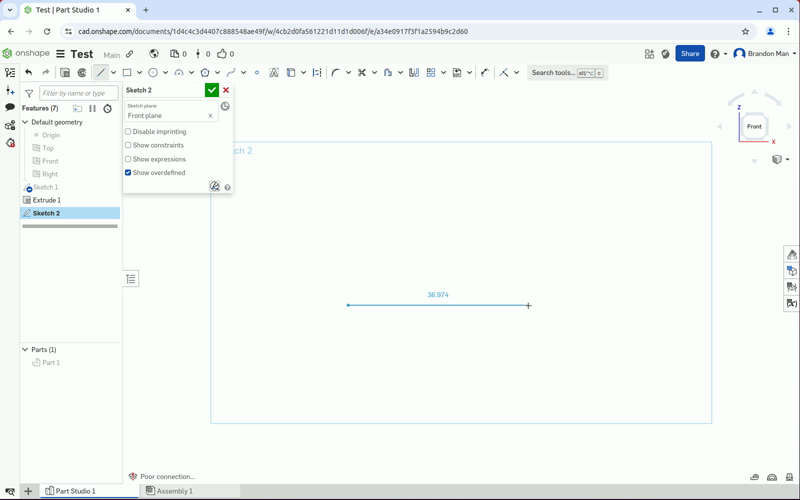
key_down(shift)
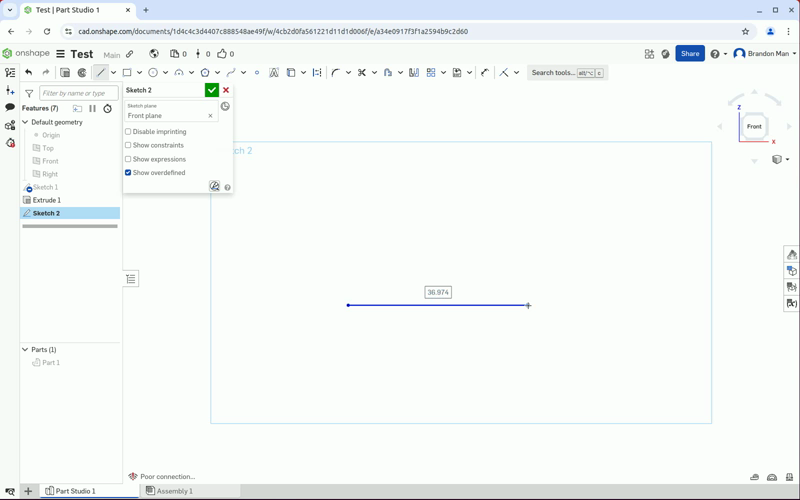
mouse_move(558, 305)
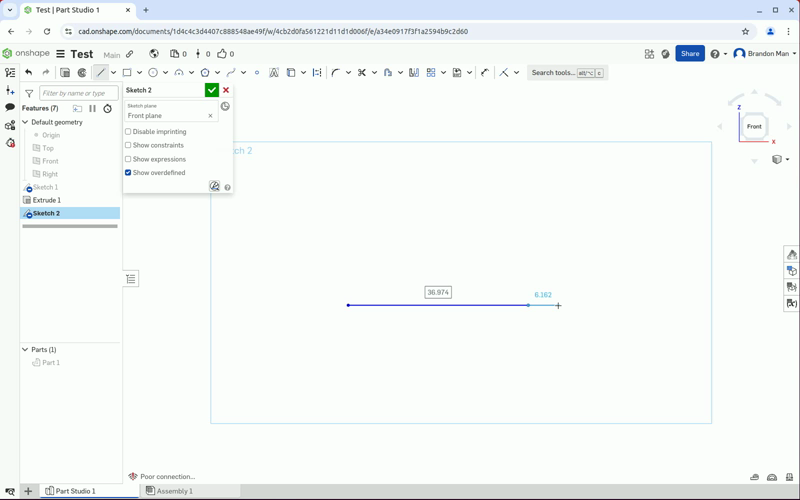
mouse_move(528, 282)
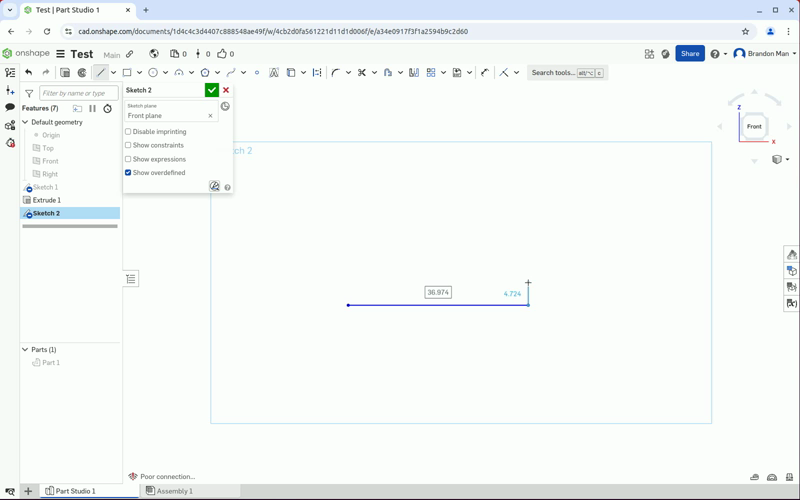
click(528, 282)
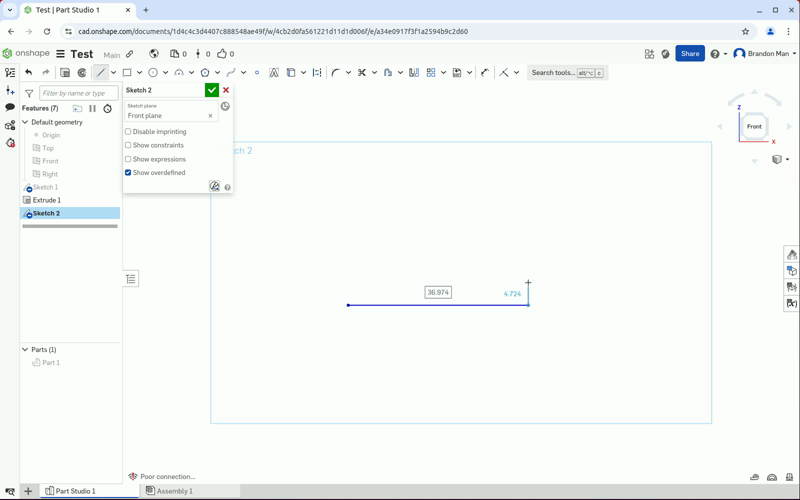
key_up(shift)
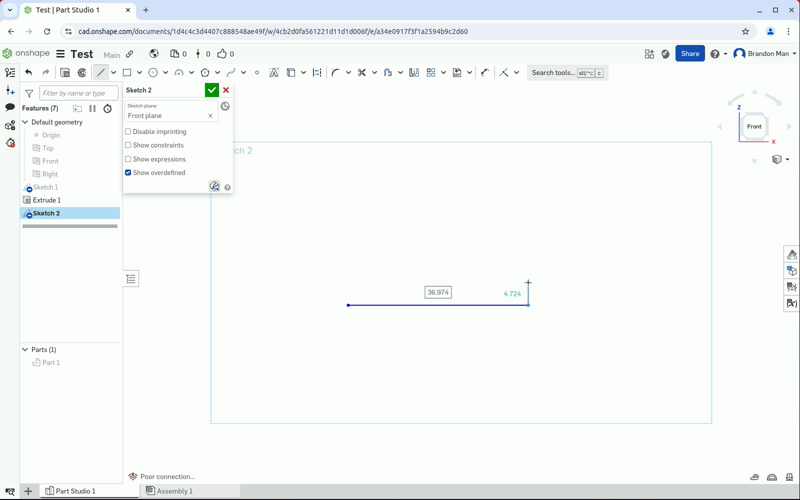
key_down(shift)
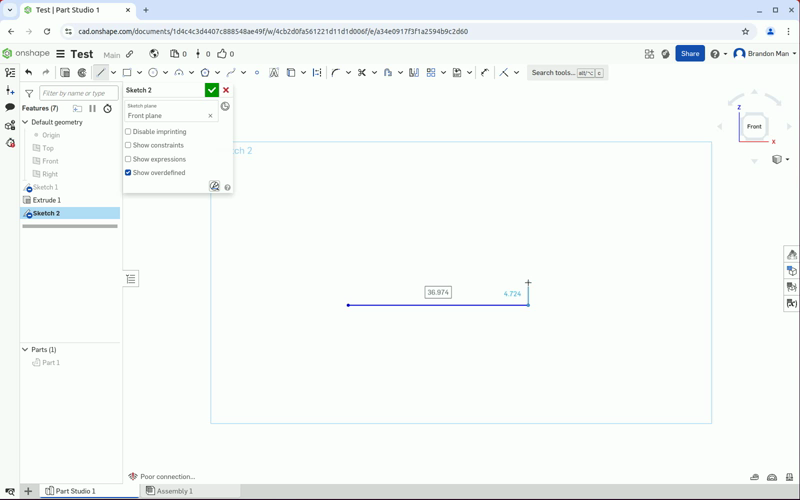
mouse_move(348, 282)
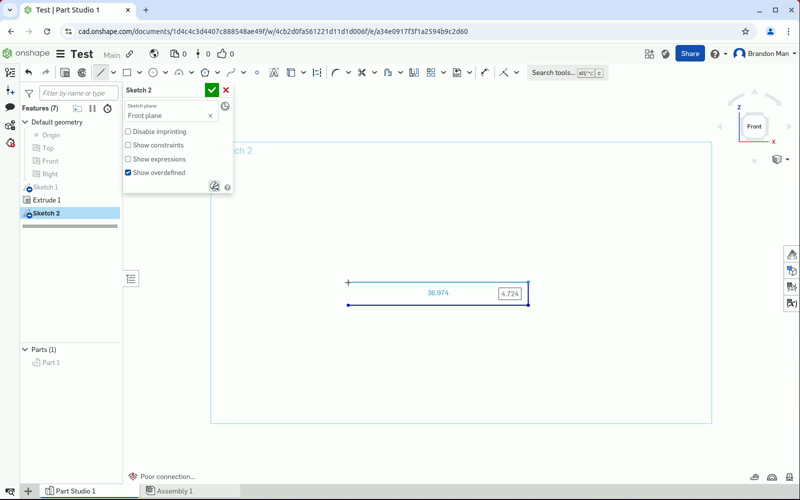
click(348, 282)
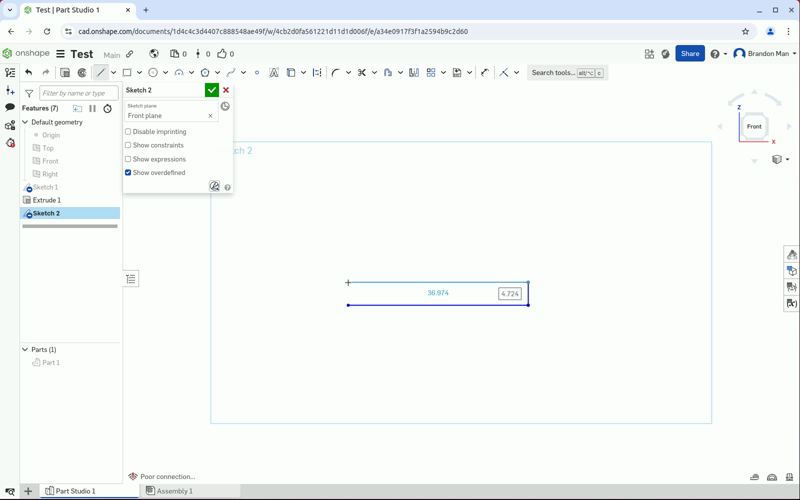
key_up(shift)
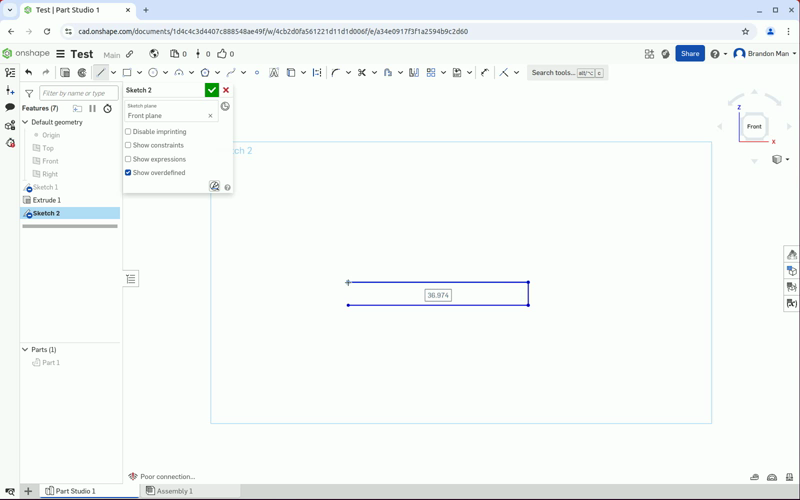
mouse_move(378, 282)
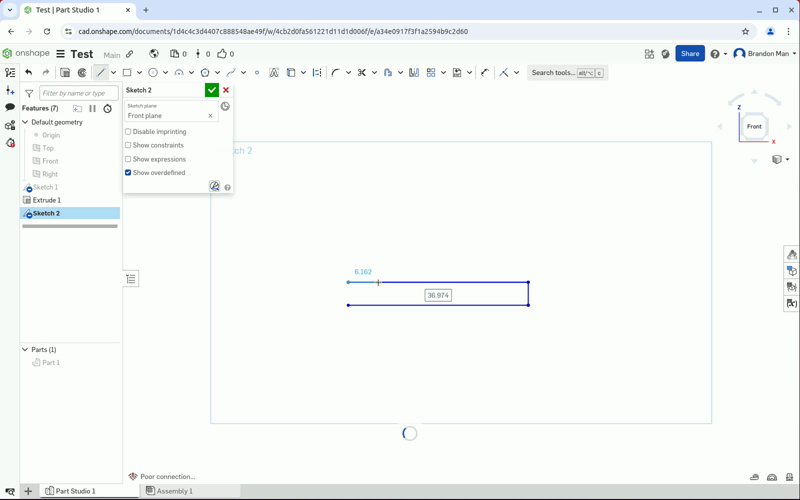
key_down(shift)
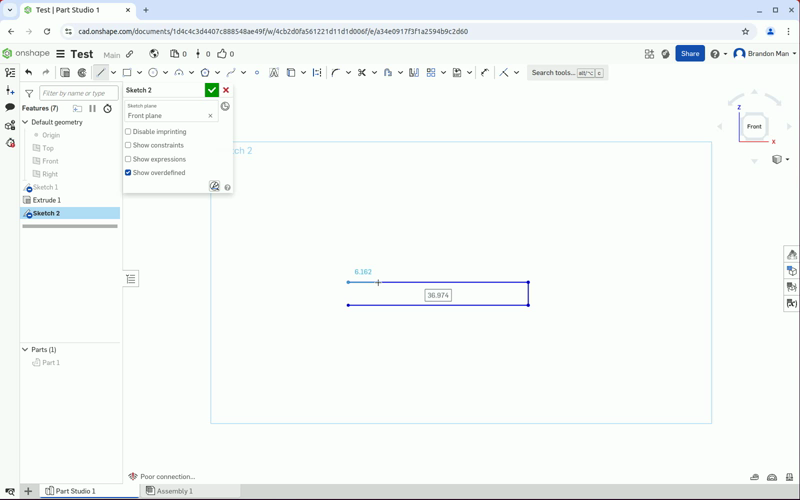
mouse_move(348, 305)
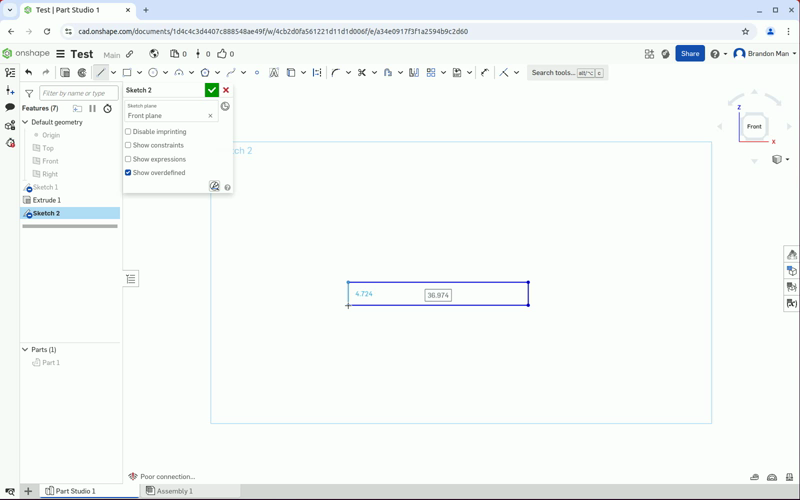
key_up(shift)
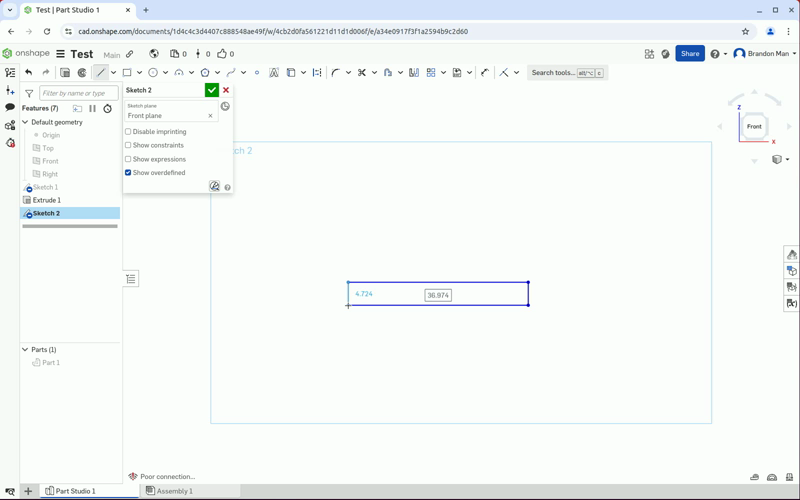
click(348, 305)
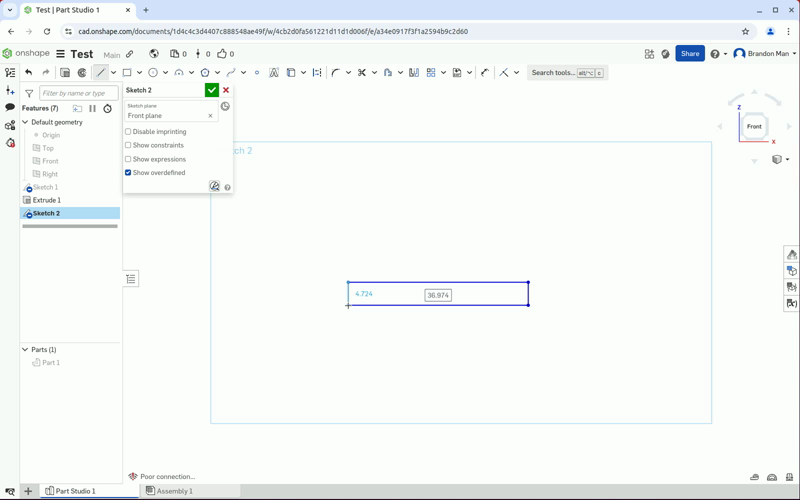
key(esc)
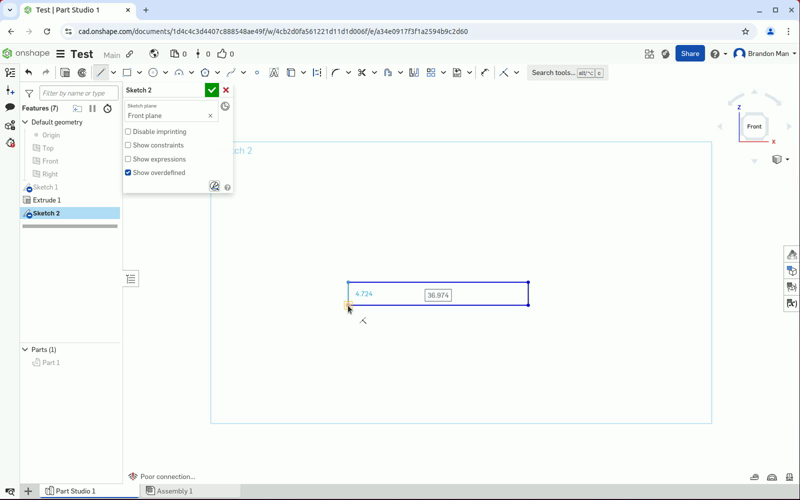
mouse_move(387, 288)
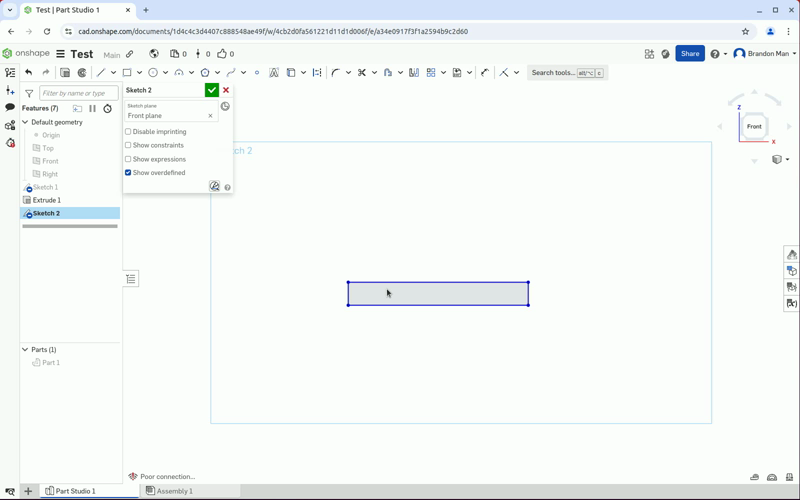
click(387, 288)
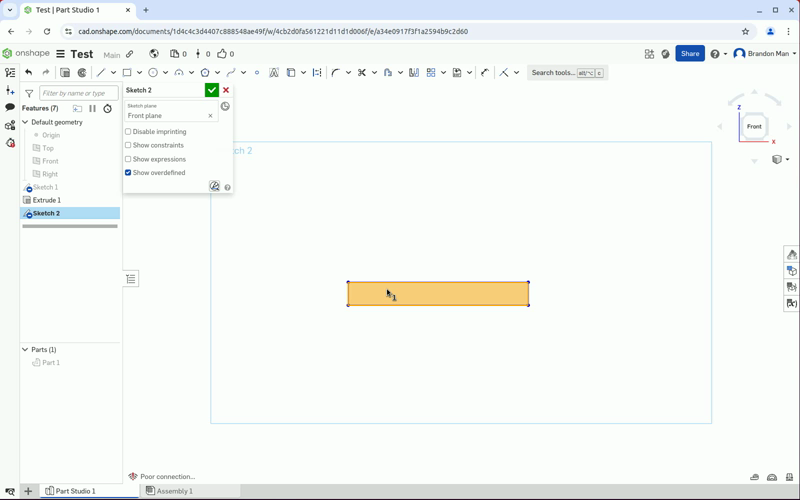
mouse_move(73, 352)
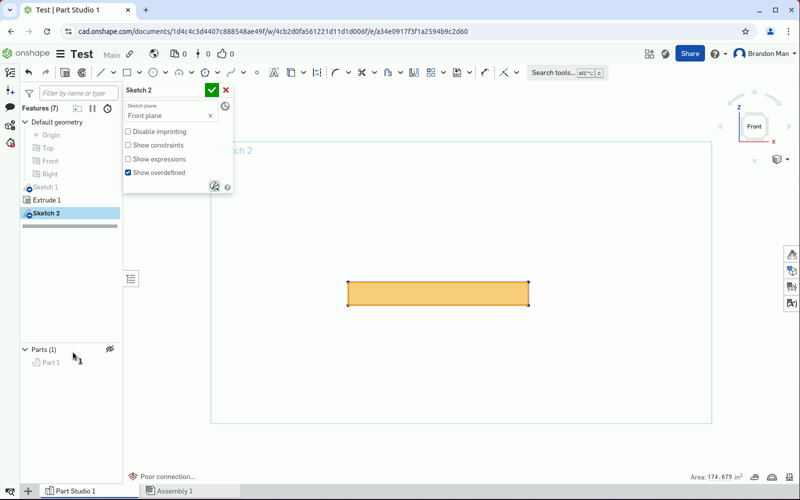
key(shift+y)
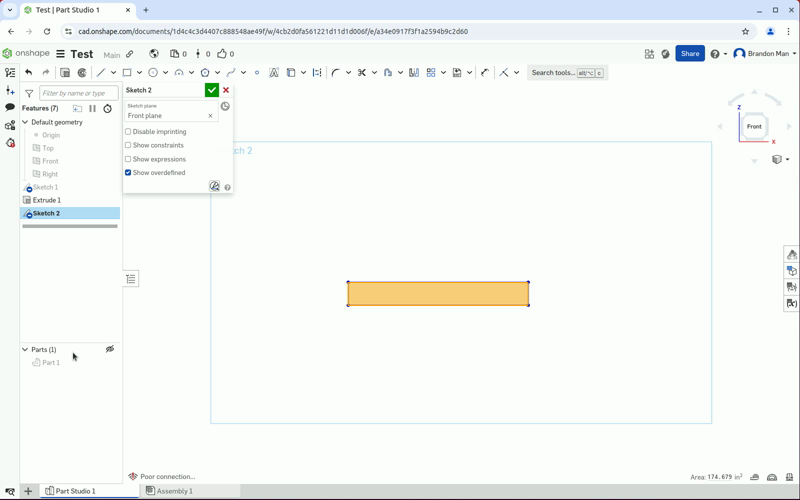
key(shift+e)
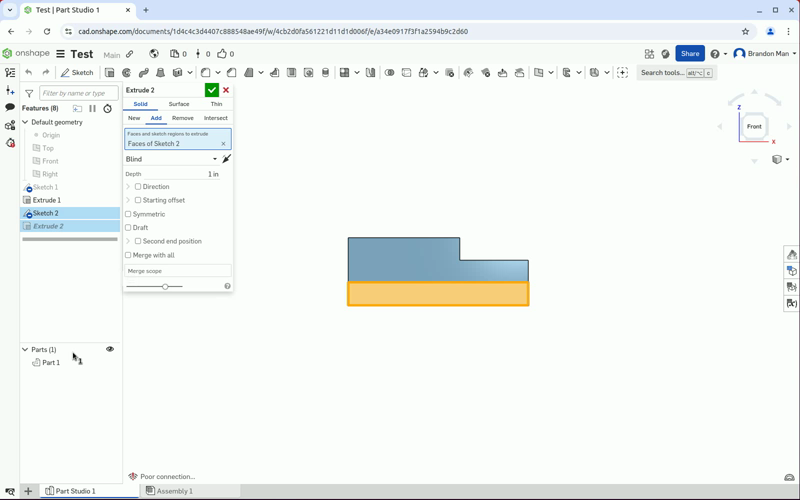
mouse_move(143, 106)
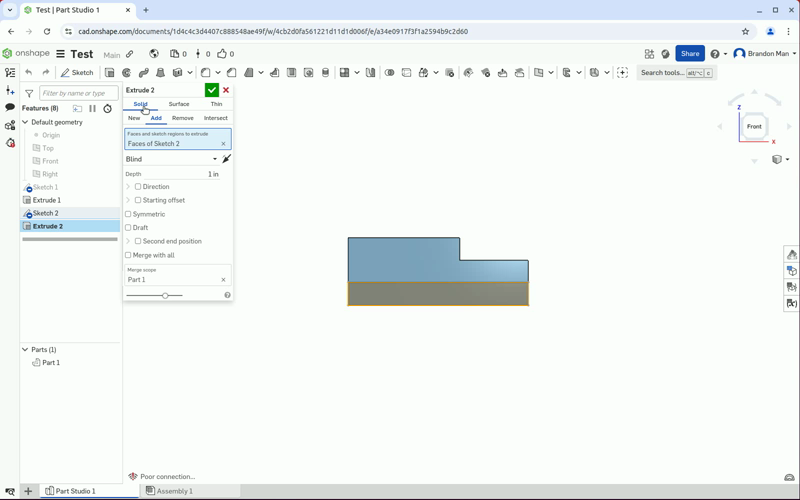
click(143, 106)
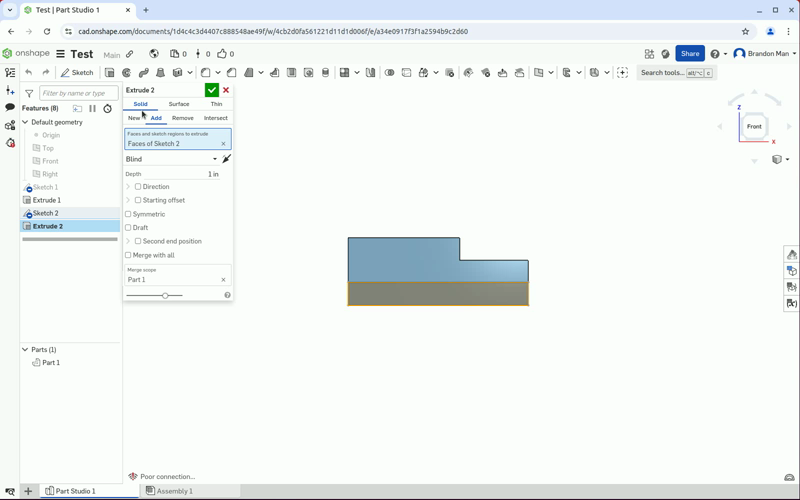
mouse_move(137, 120)
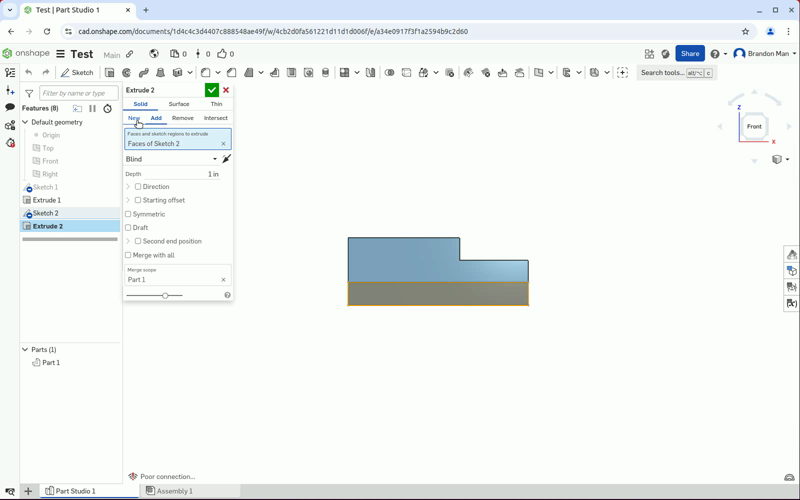
click(137, 120)
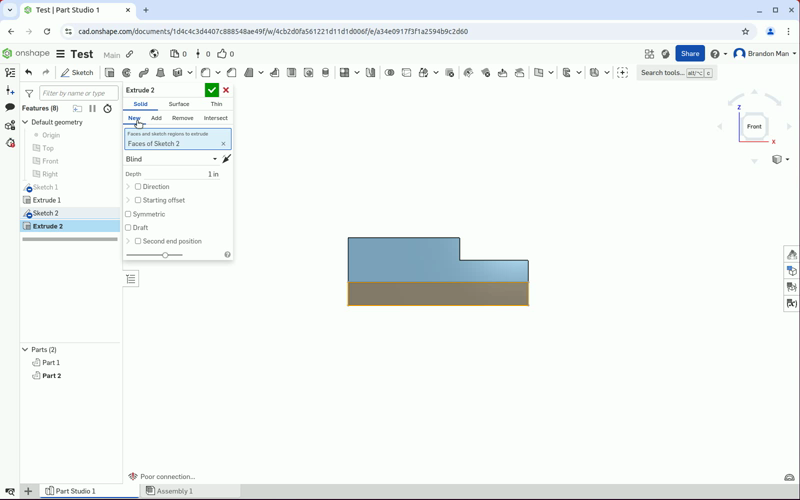
key(tab, 4)
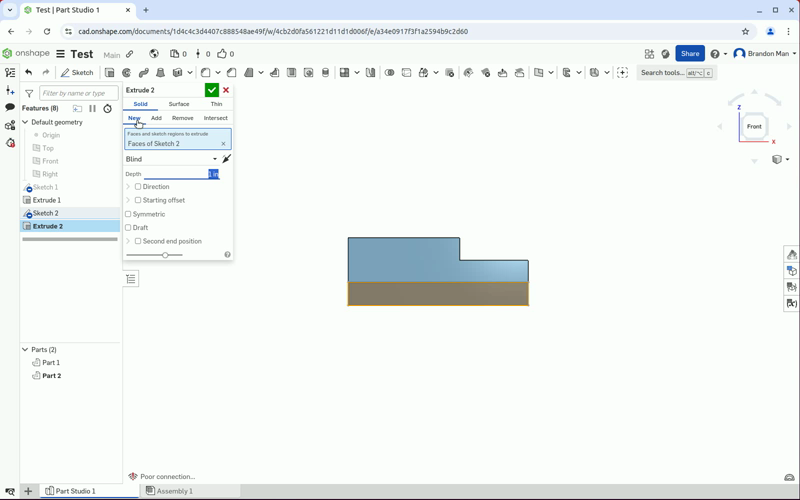
text(9.148)
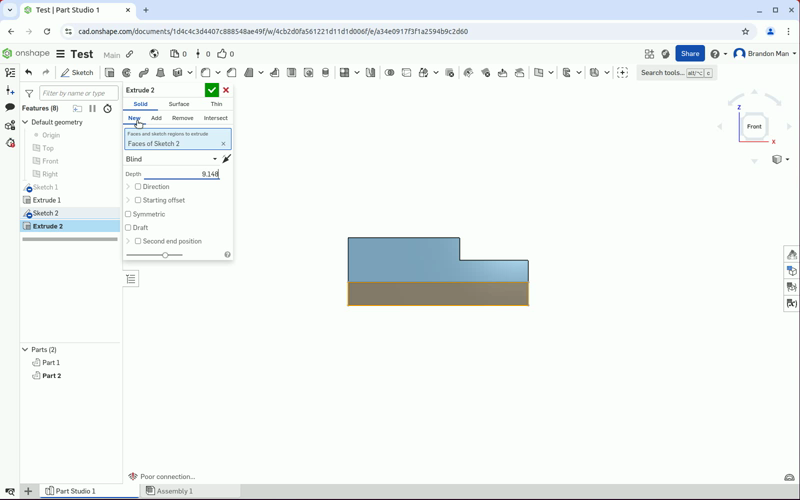
key(tab, 3)
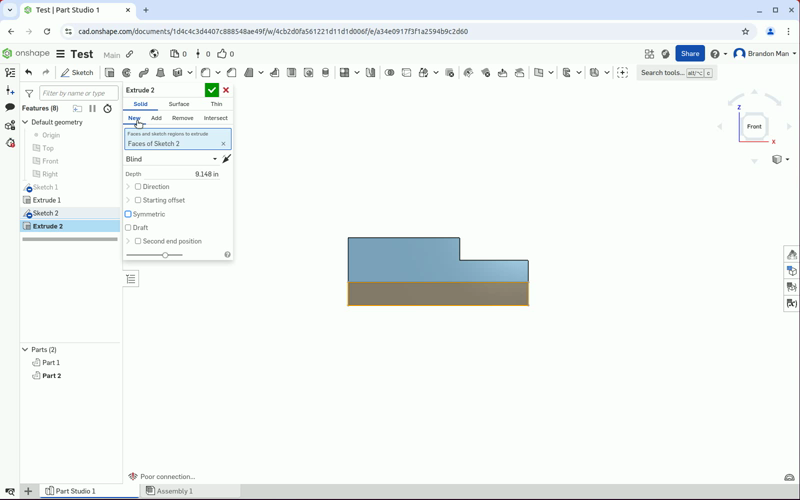
key(space)
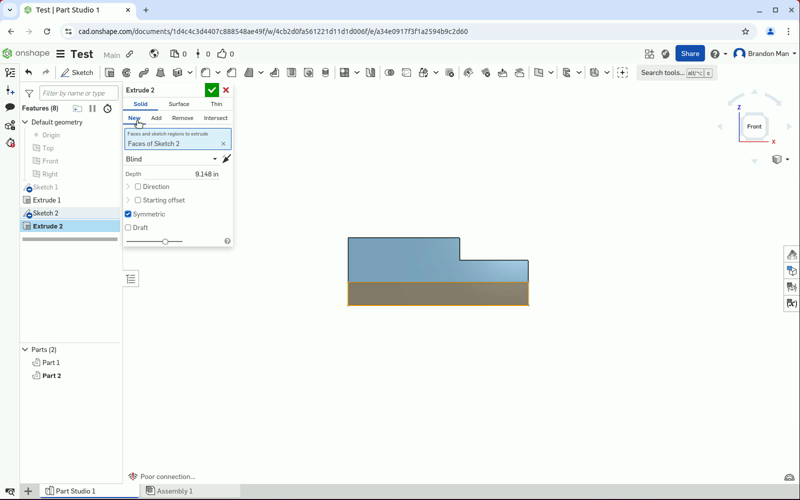
key(enter)
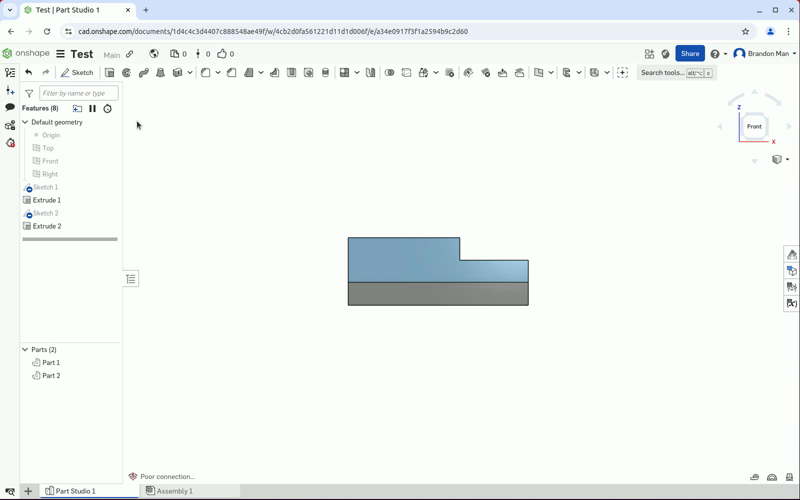
key(shift+h)
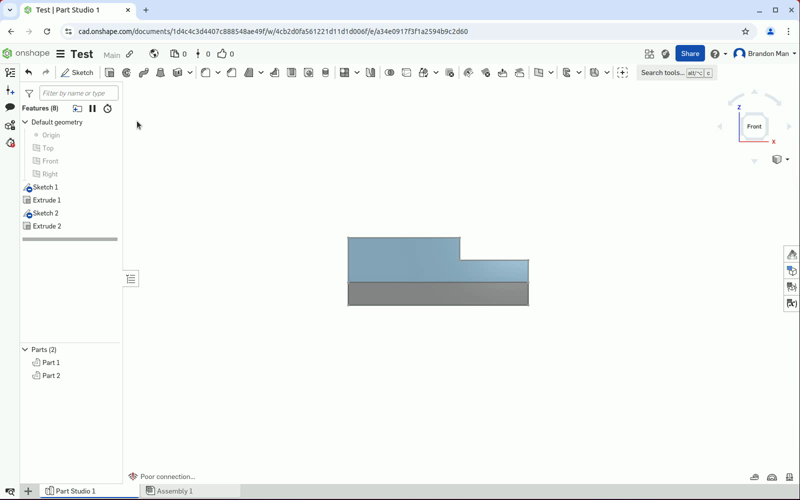
key(shift+h)
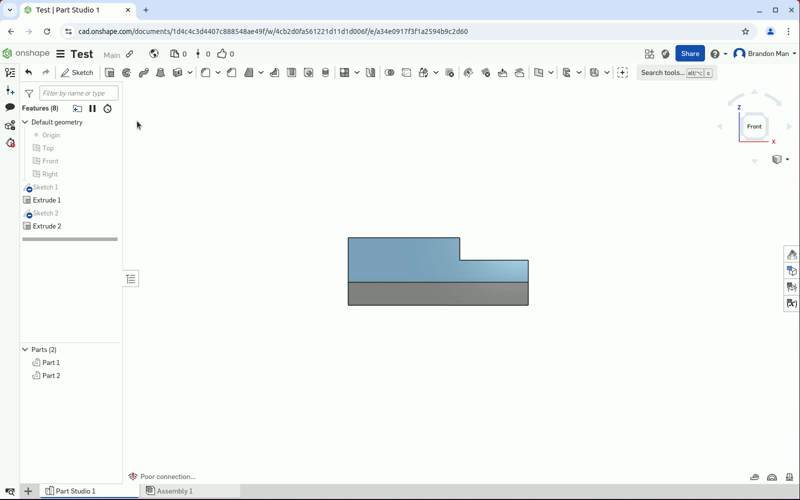
mouse_move(73, 189)
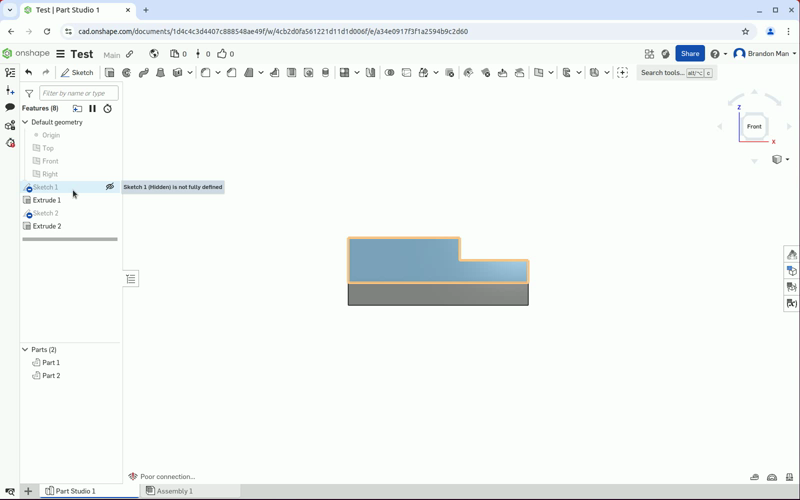
click(73, 189)
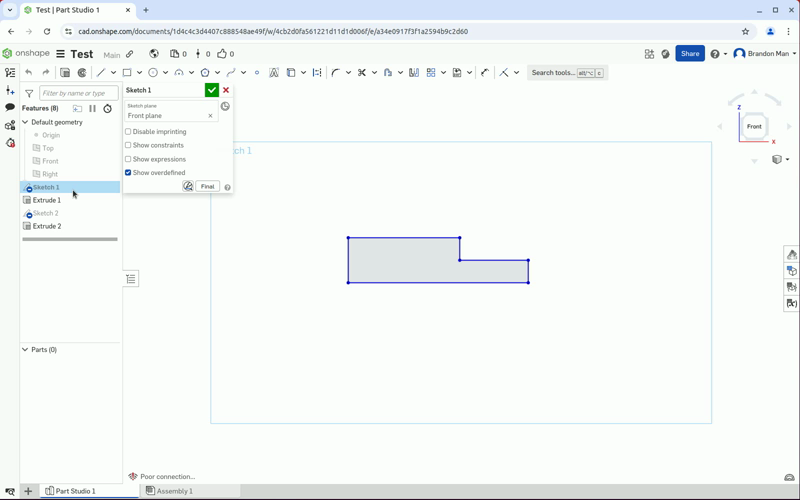
mouse_move(229, 92)
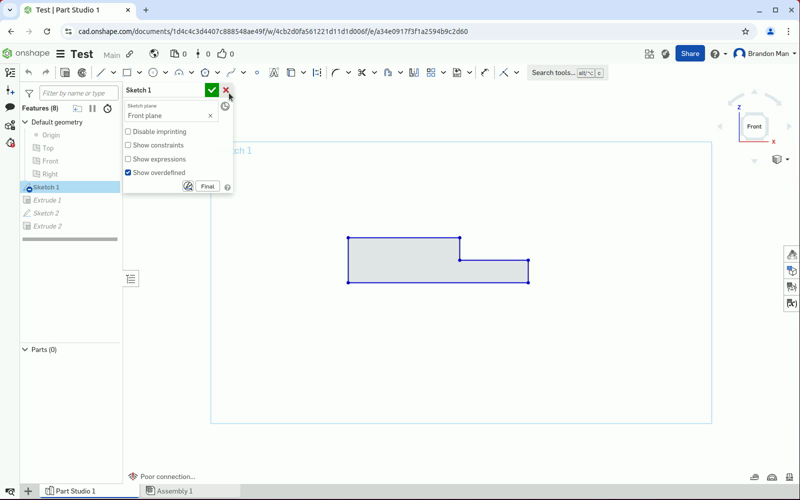
click(229, 92)
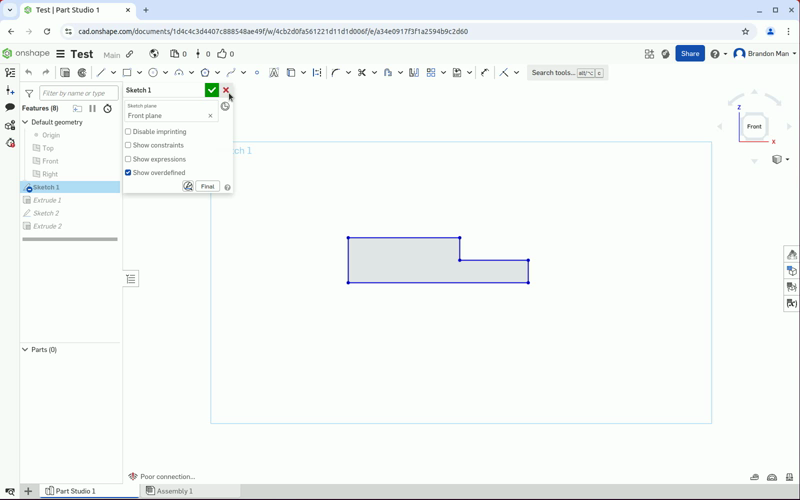
key(shift+s)
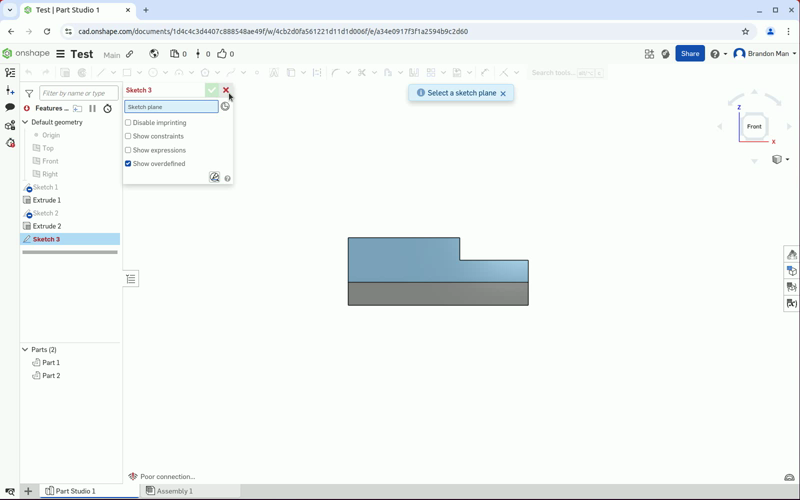
mouse_move(73, 163)
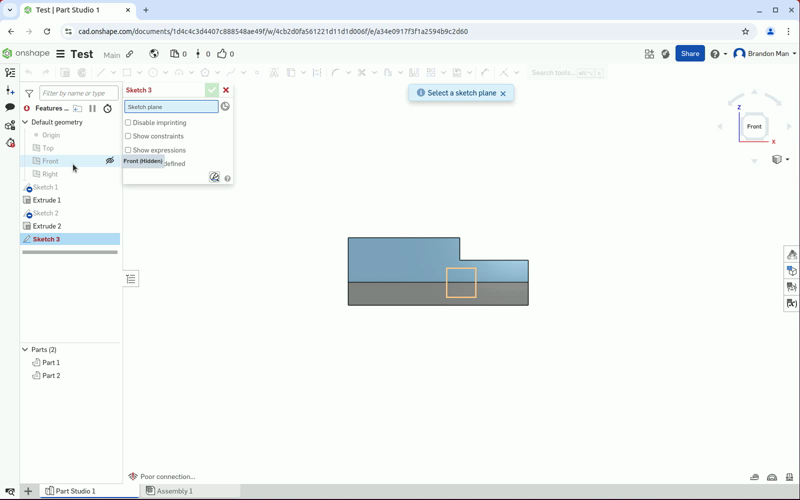
click(73, 163)
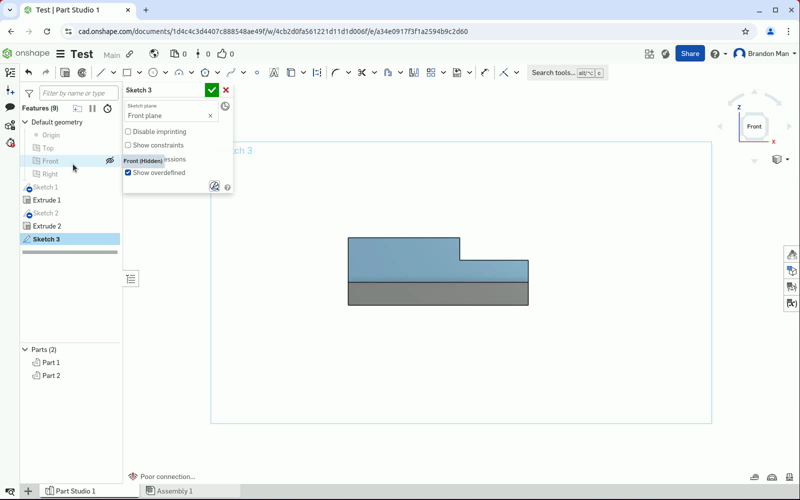
mouse_move(73, 352)
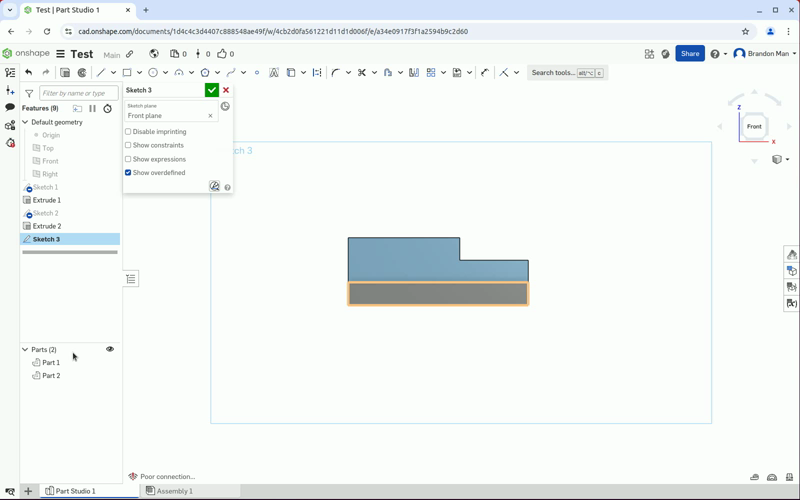
key(y)
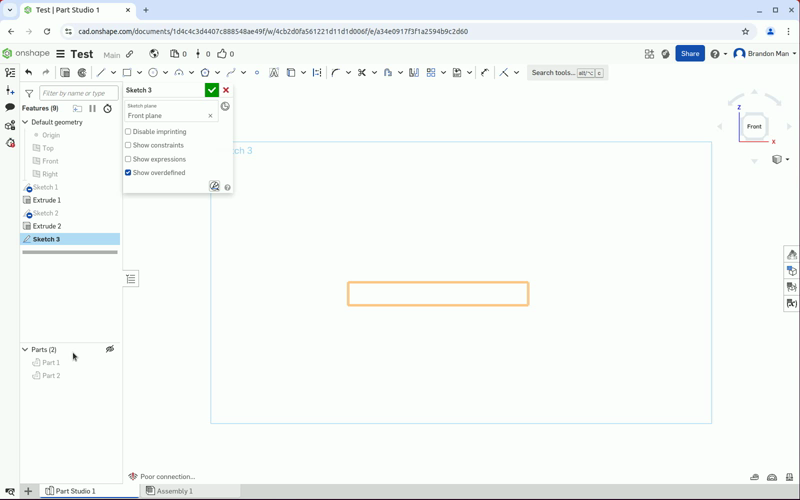
key(l)
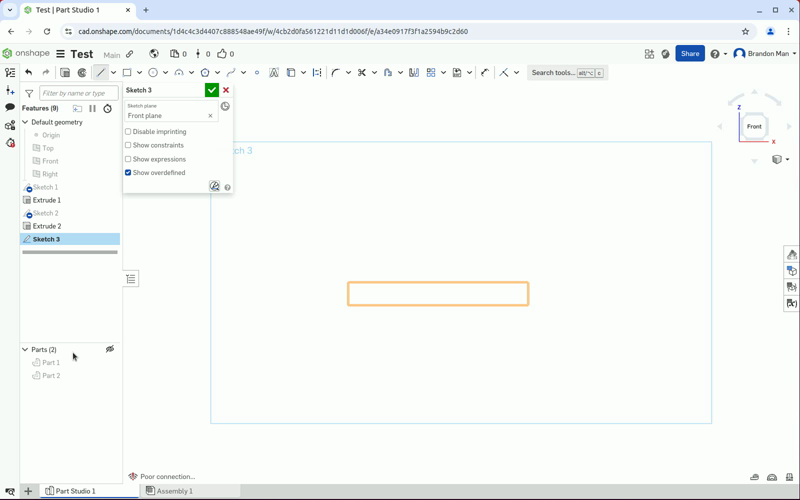
key_down(shift)
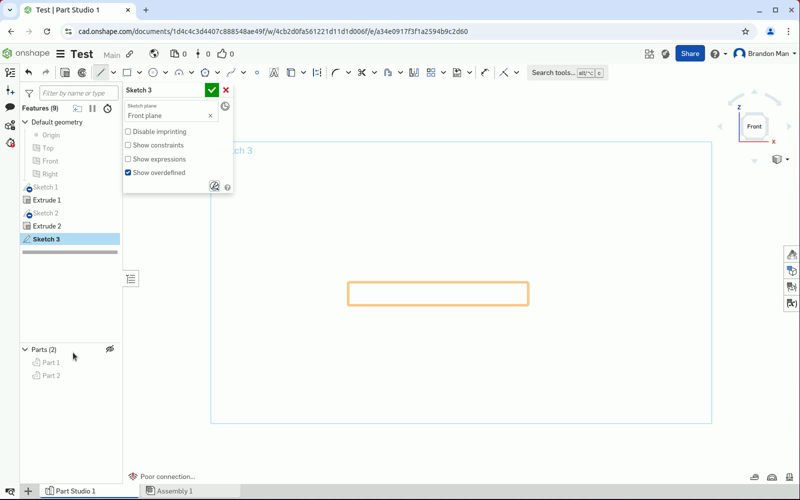
mouse_move(348, 238)
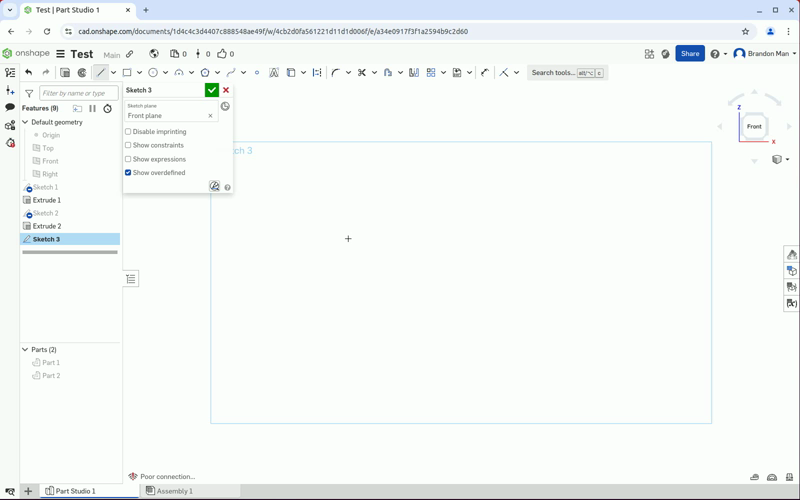
click(348, 238)
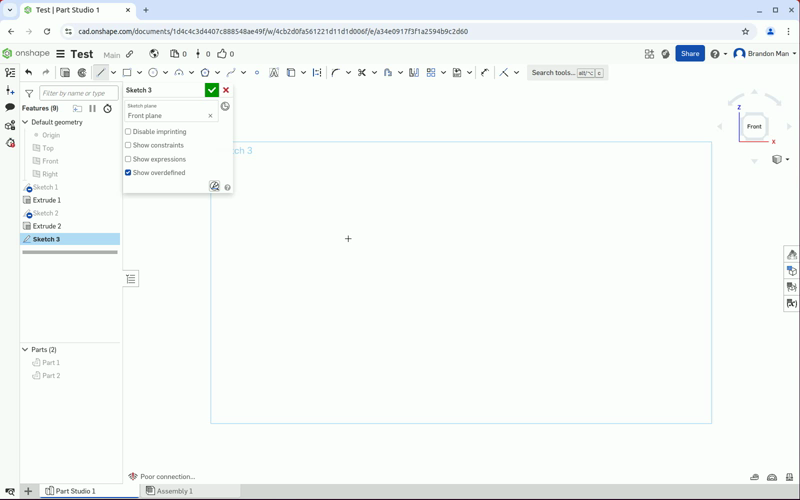
key_up(shift)
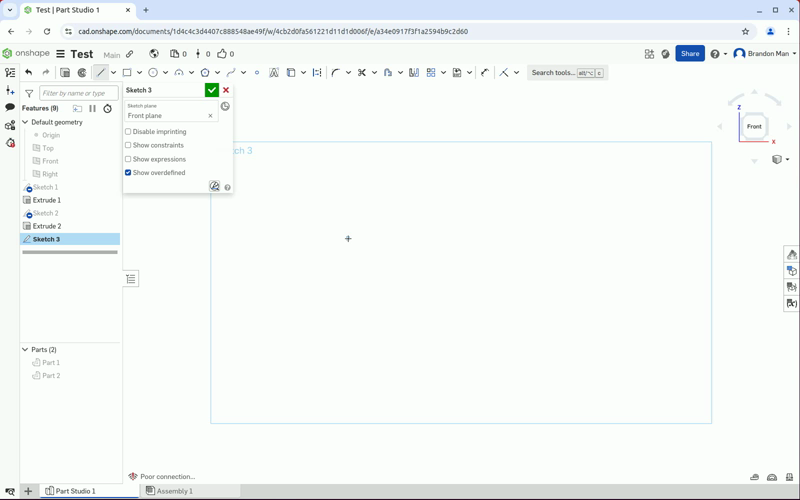
key_down(shift)
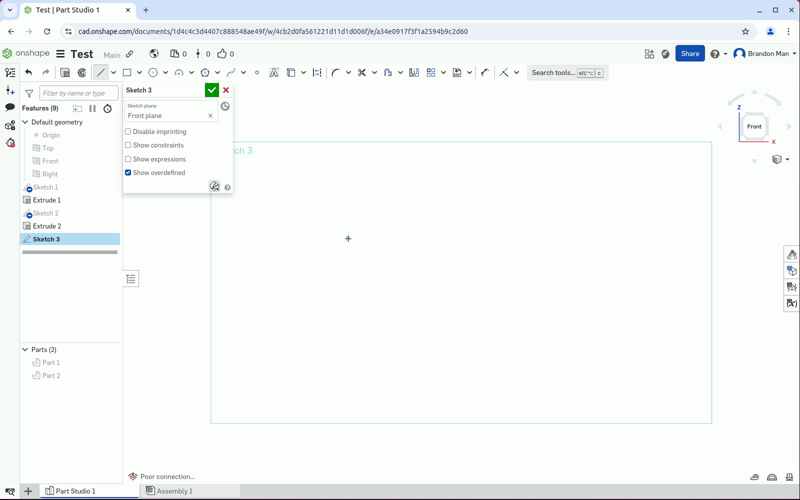
mouse_move(378, 238)
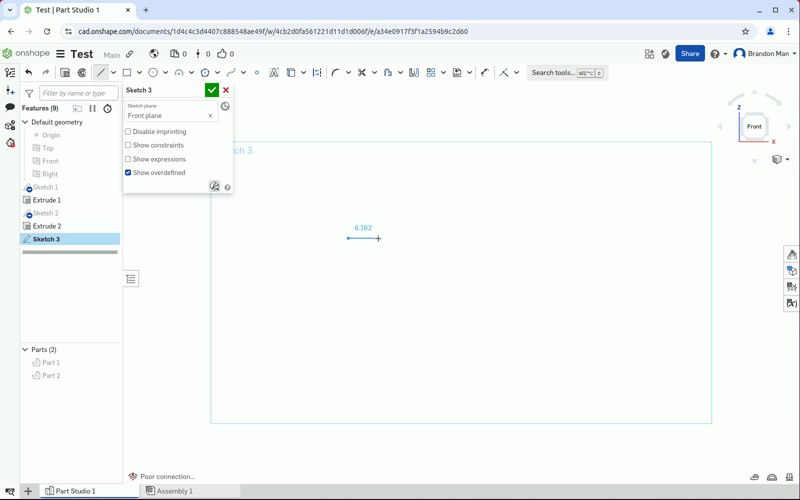
mouse_move(383, 238)
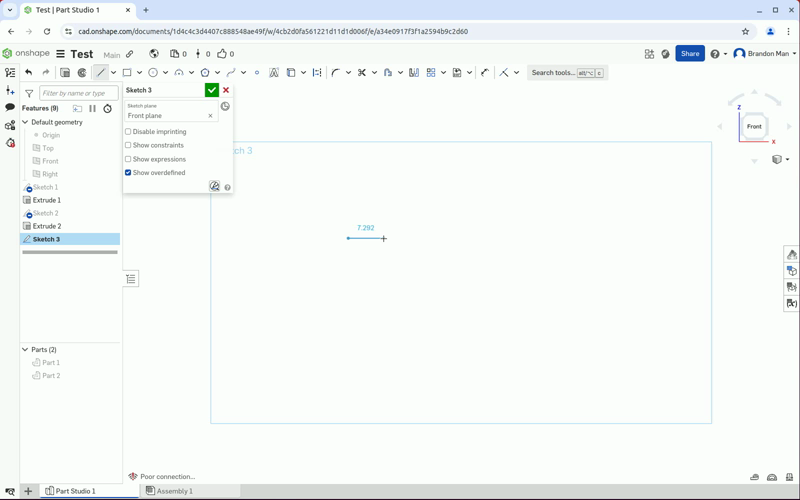
click(383, 238)
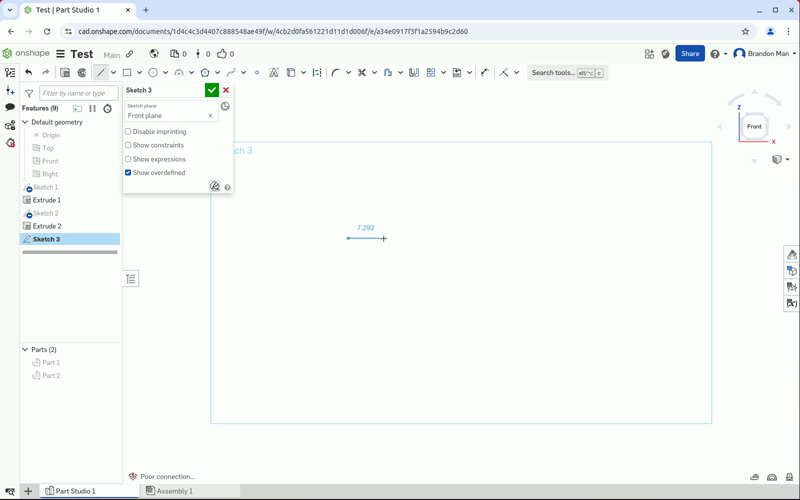
key_up(shift)
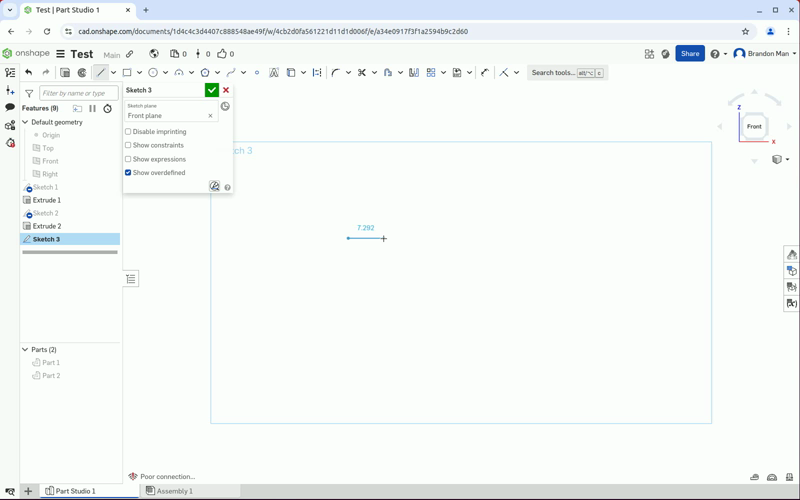
key_down(shift)
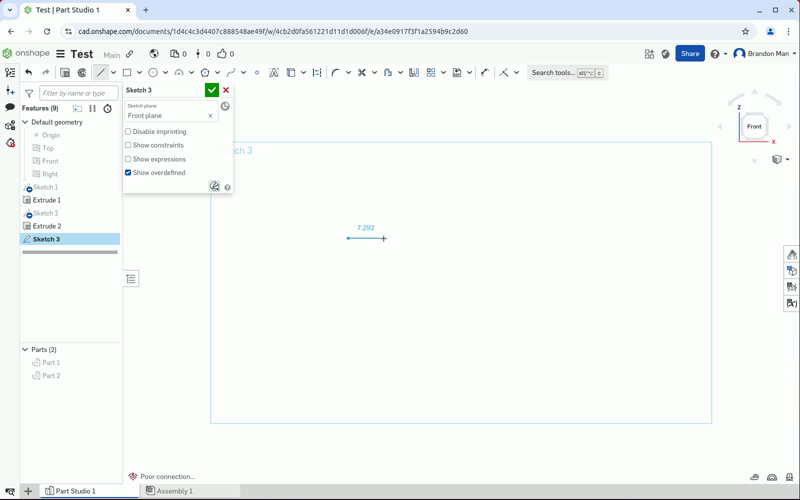
mouse_move(460, 238)
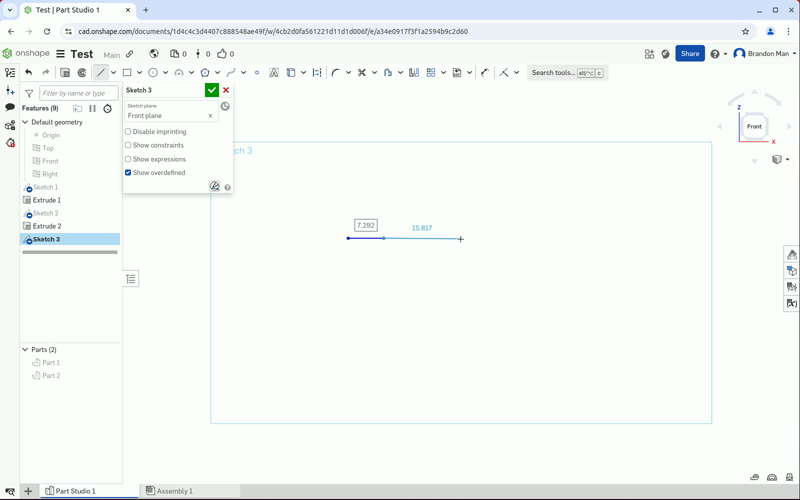
click(460, 238)
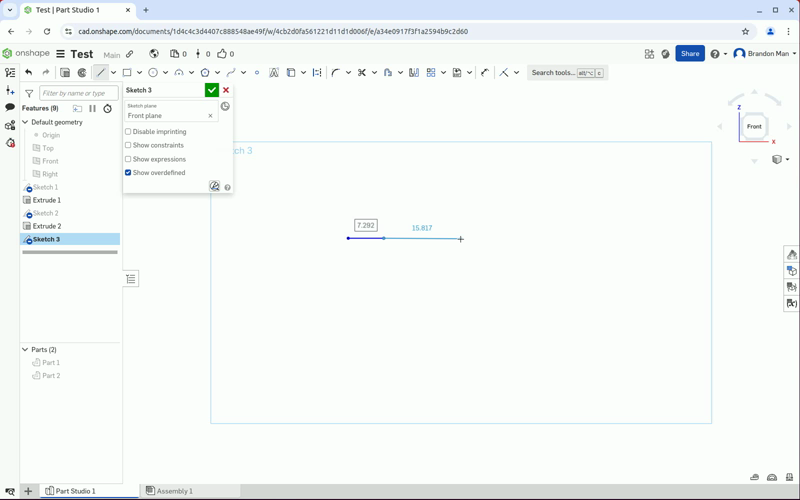
key_up(shift)
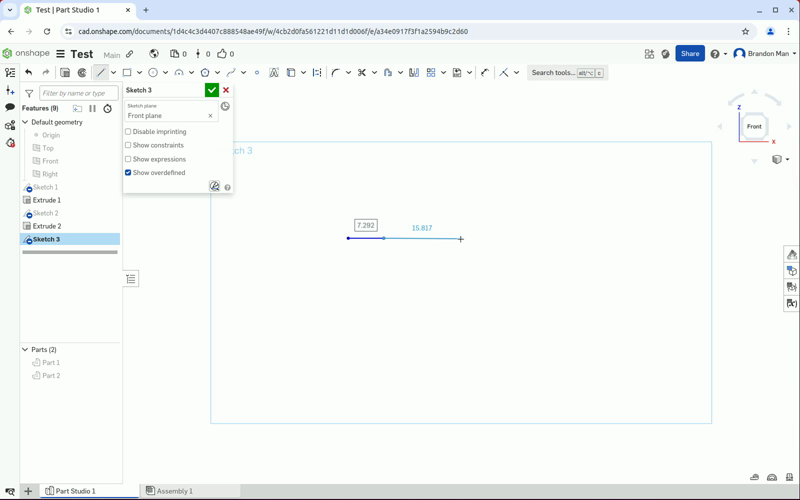
key_down(shift)
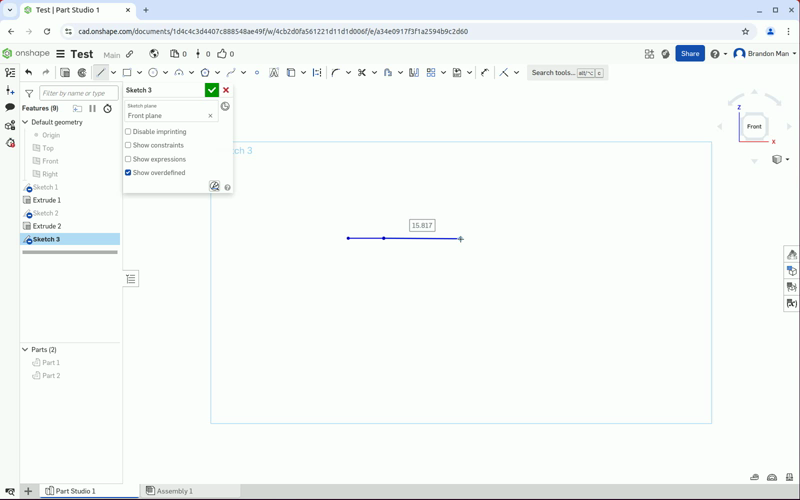
mouse_move(490, 238)
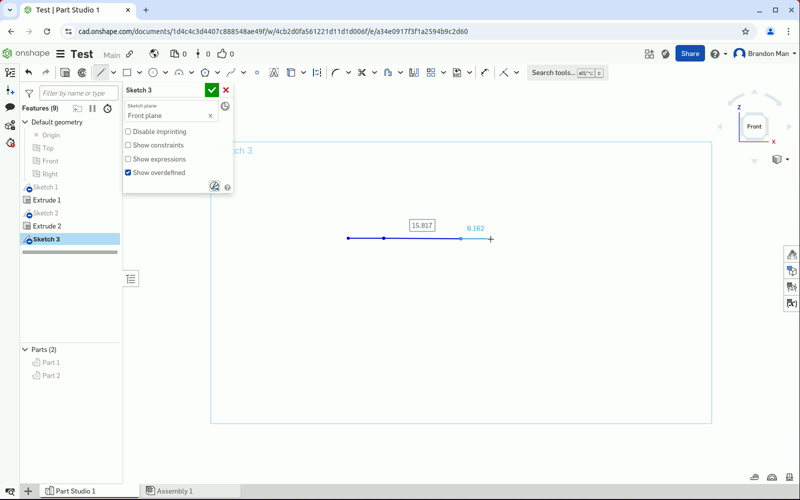
mouse_move(460, 193)
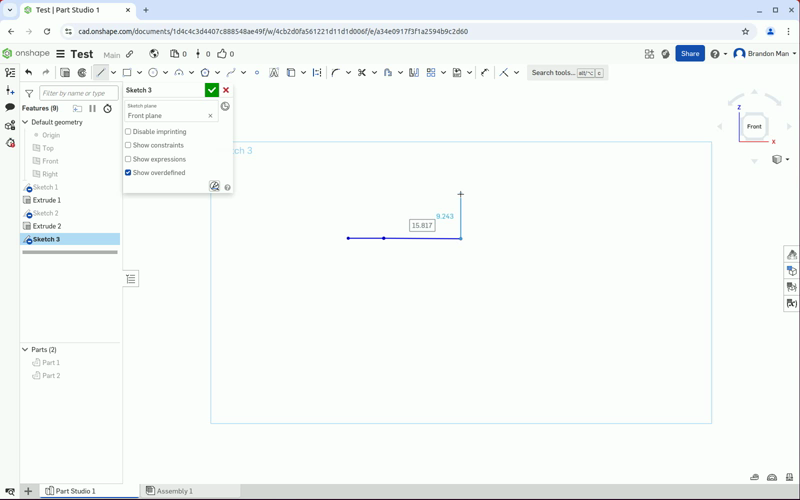
click(460, 193)
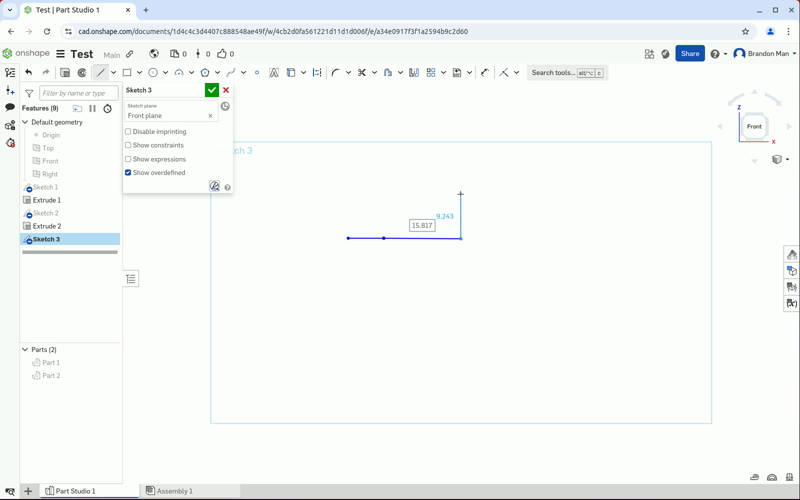
key_up(shift)
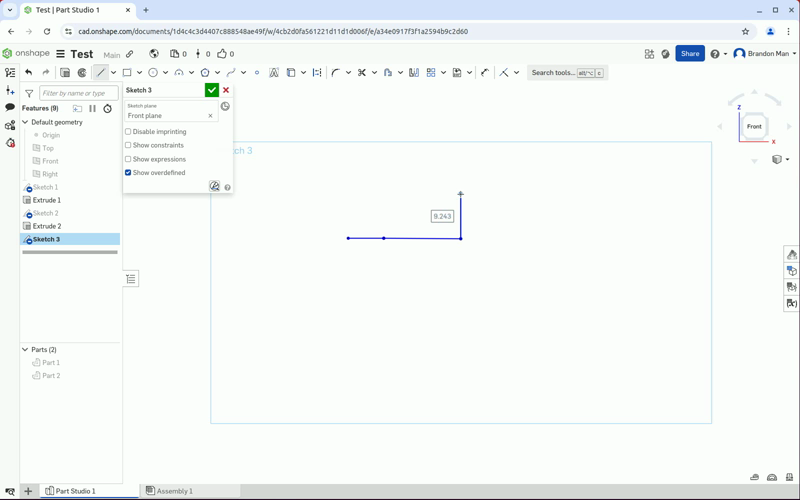
key_down(shift)
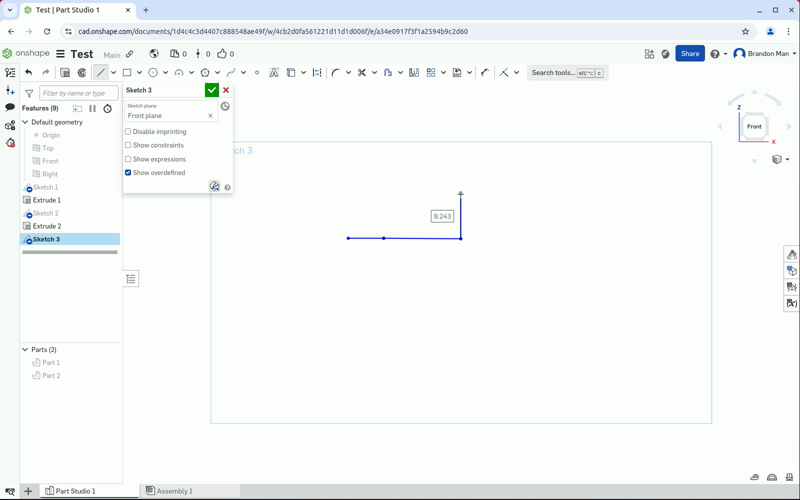
mouse_move(348, 193)
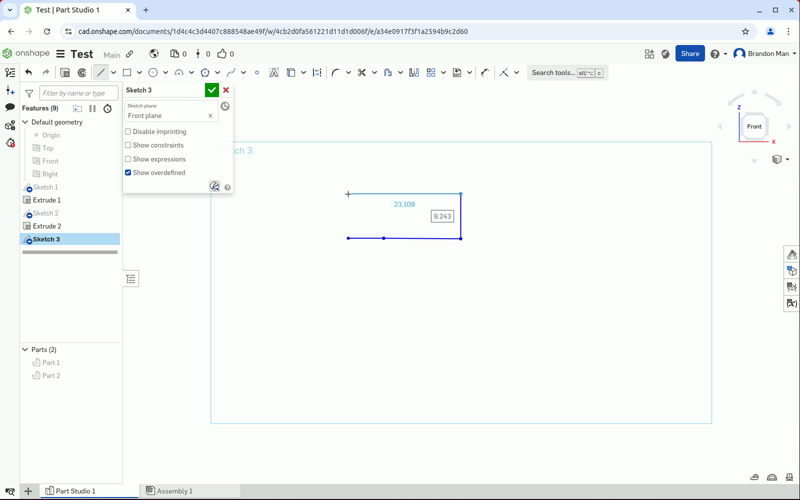
click(348, 193)
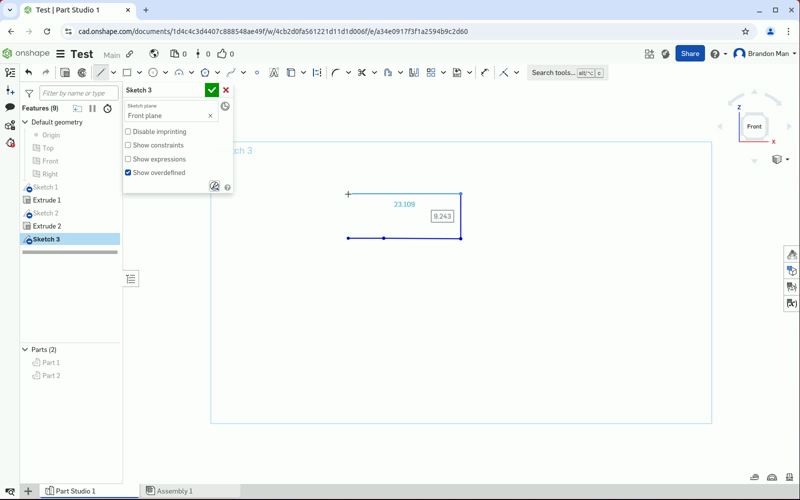
key_up(shift)
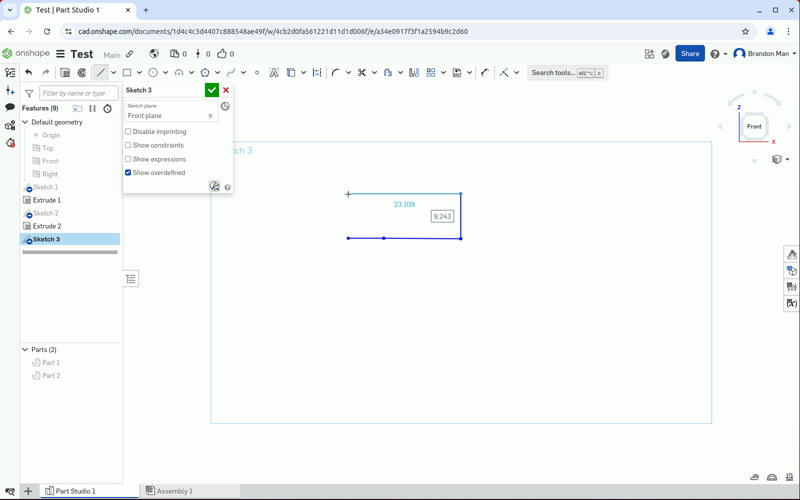
mouse_move(378, 193)
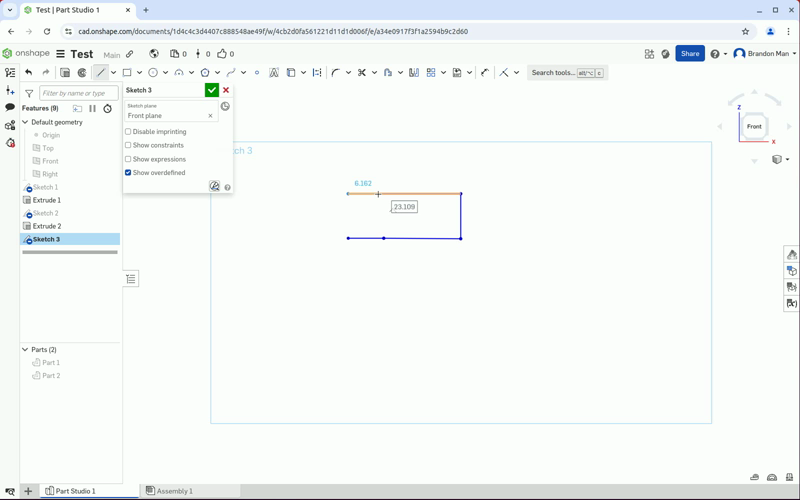
key_down(shift)
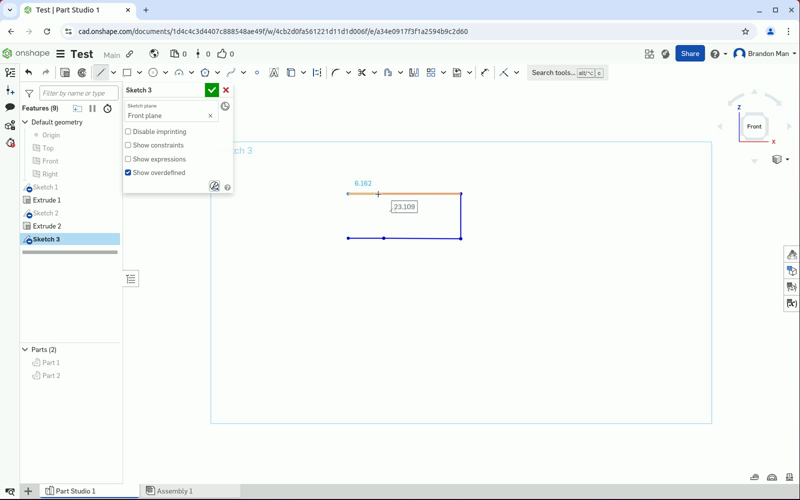
mouse_move(348, 238)
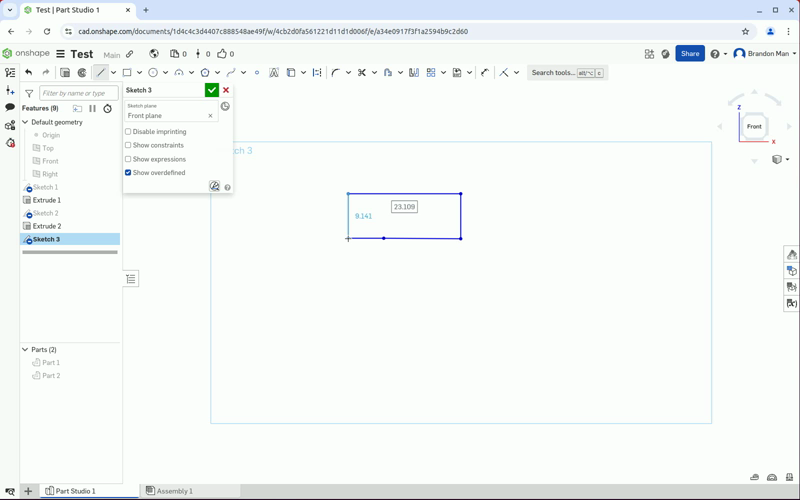
key_up(shift)
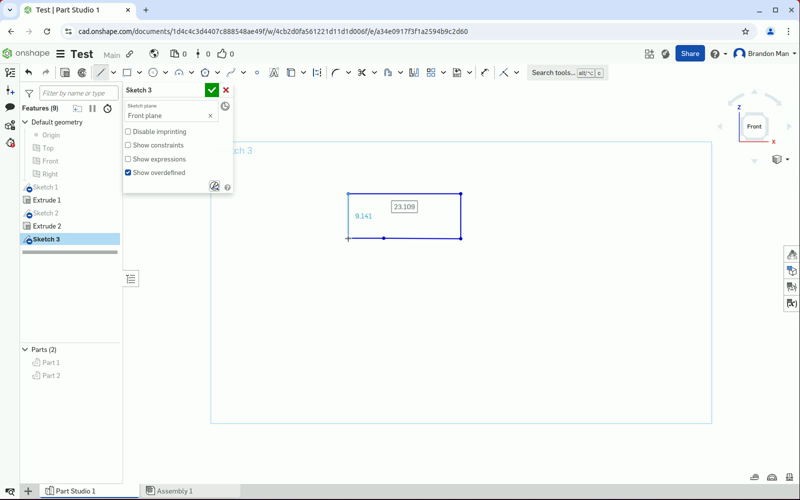
click(348, 238)
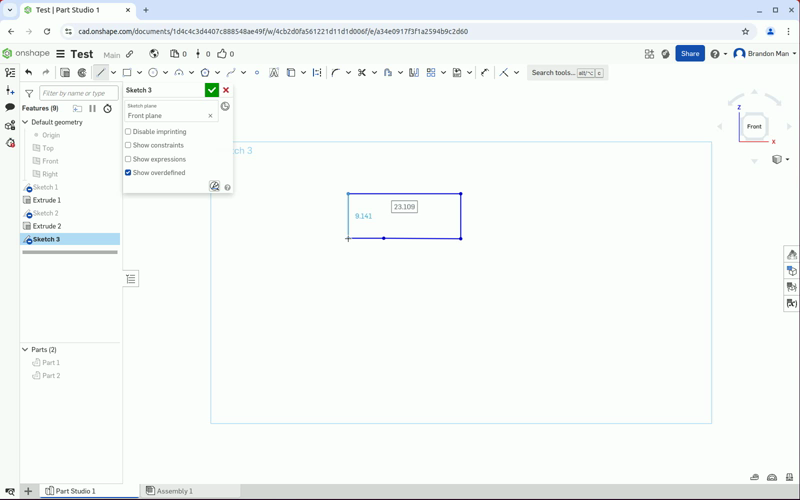
key(esc)
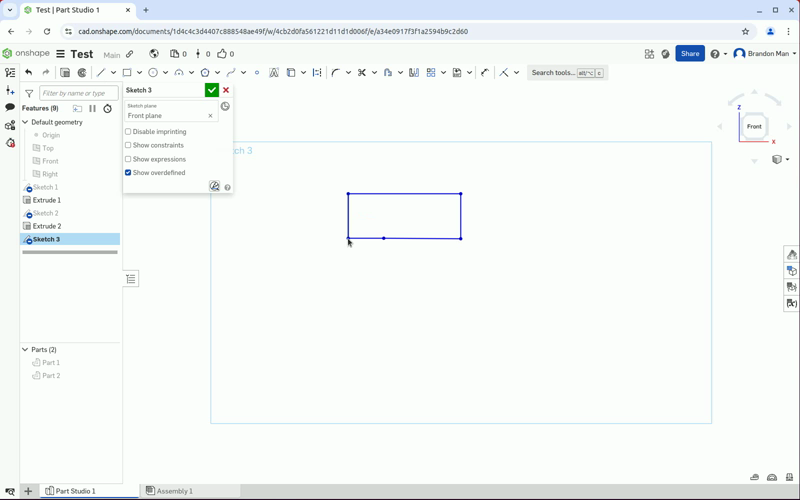
key(c)
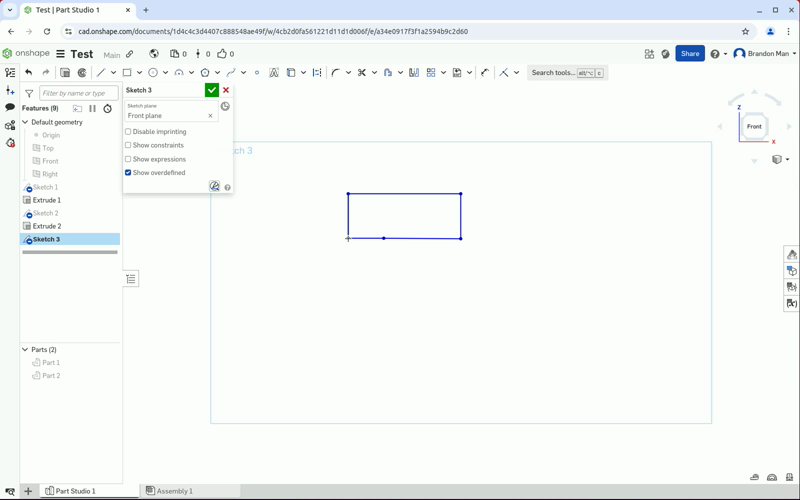
key_down(shift)
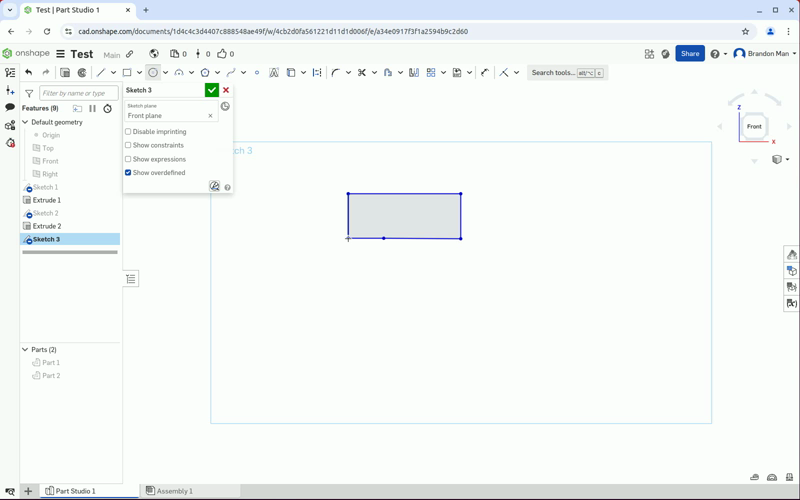
mouse_move(382, 216)
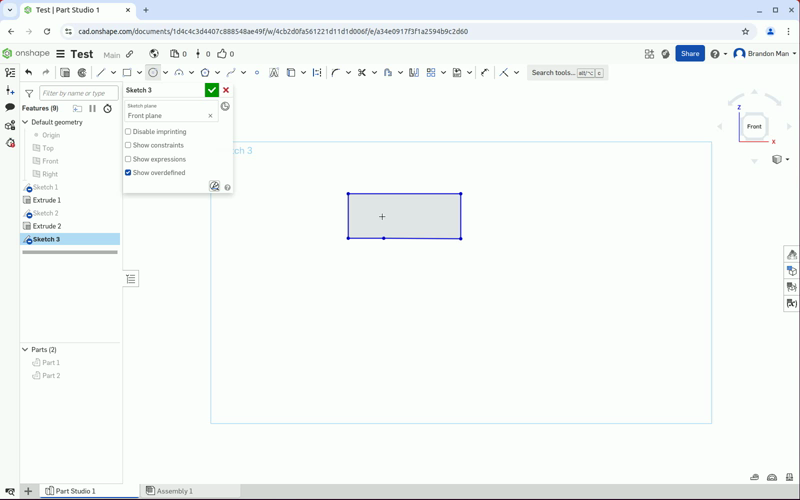
click(382, 216)
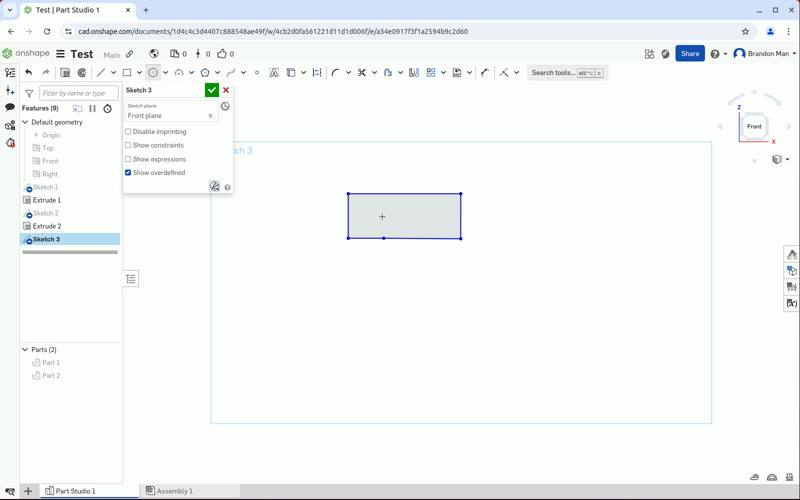
key_up(shift)
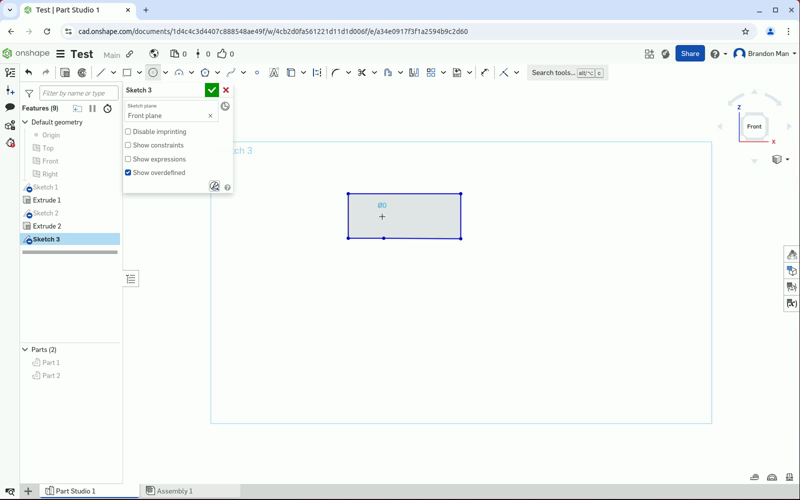
mouse_move(394, 216)
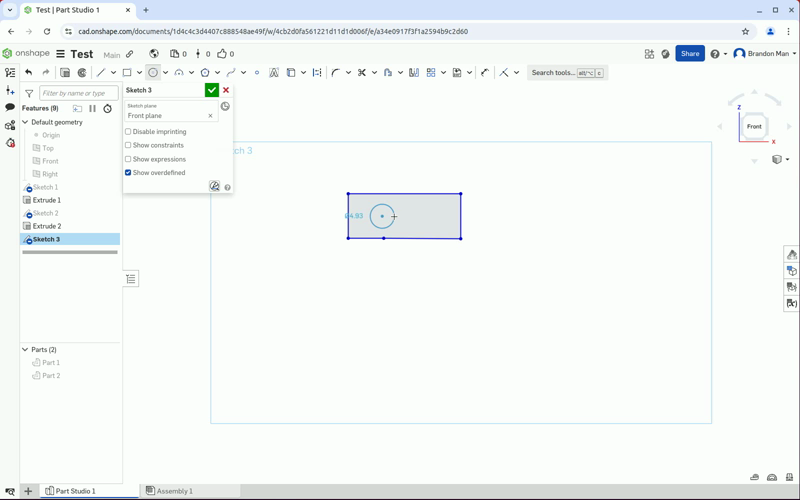
click(394, 216)
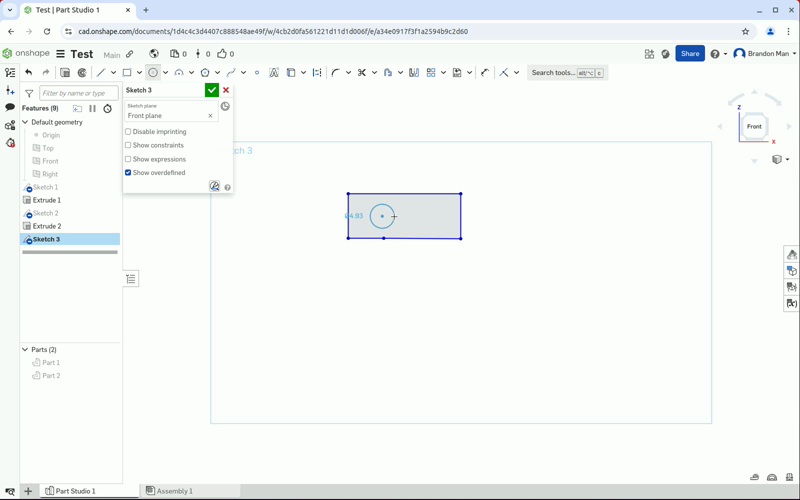
key(esc)
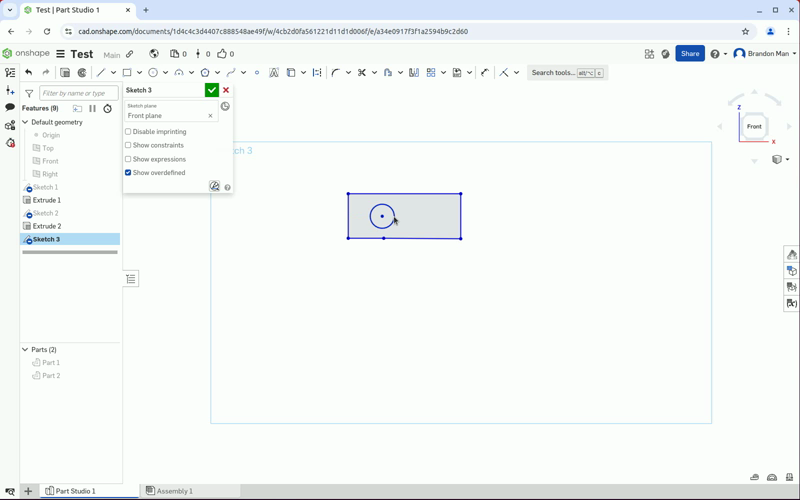
mouse_move(416, 202)
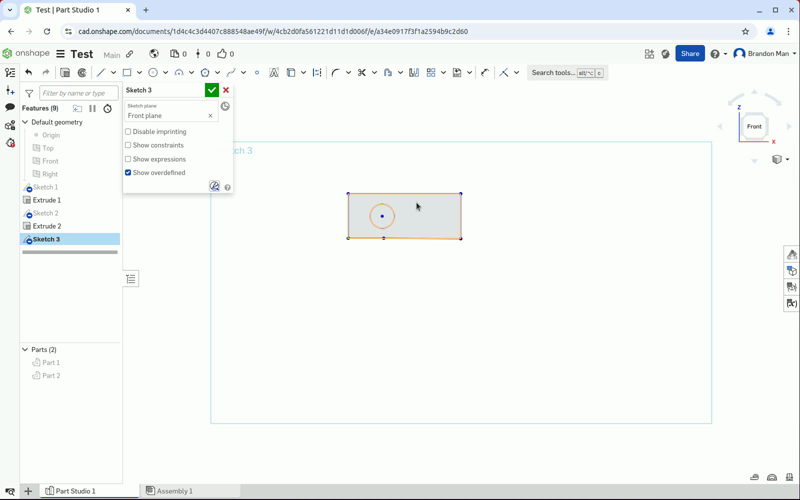
click(416, 202)
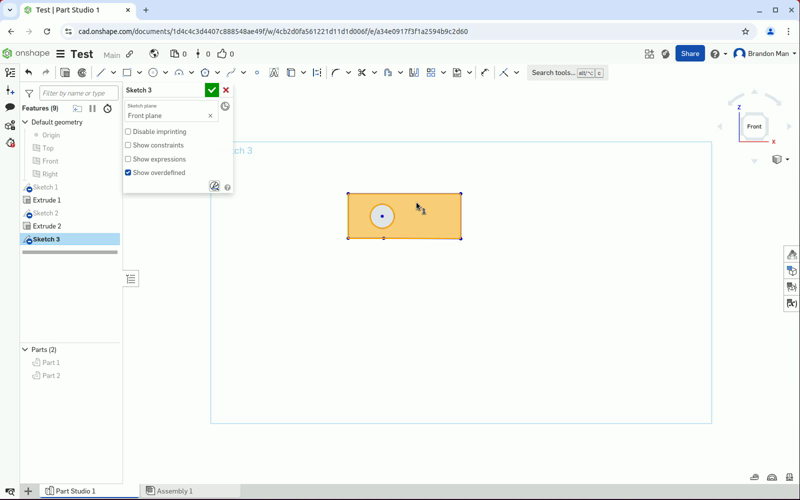
mouse_move(73, 352)
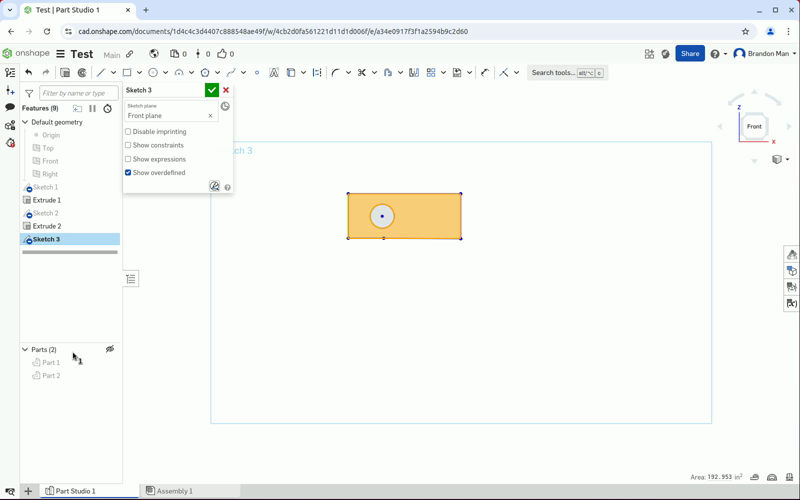
key(shift+y)
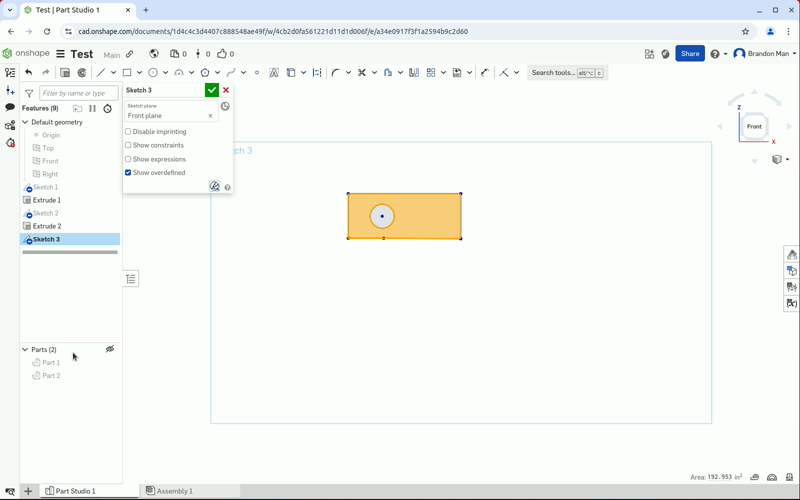
key(shift+e)
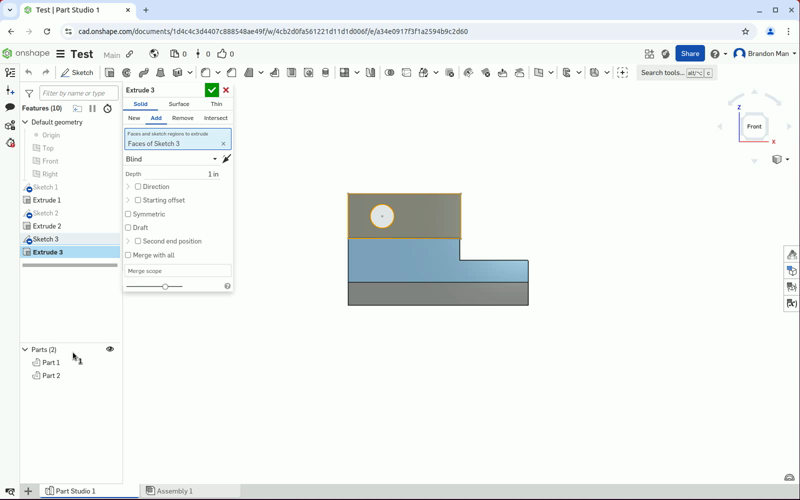
mouse_move(143, 106)
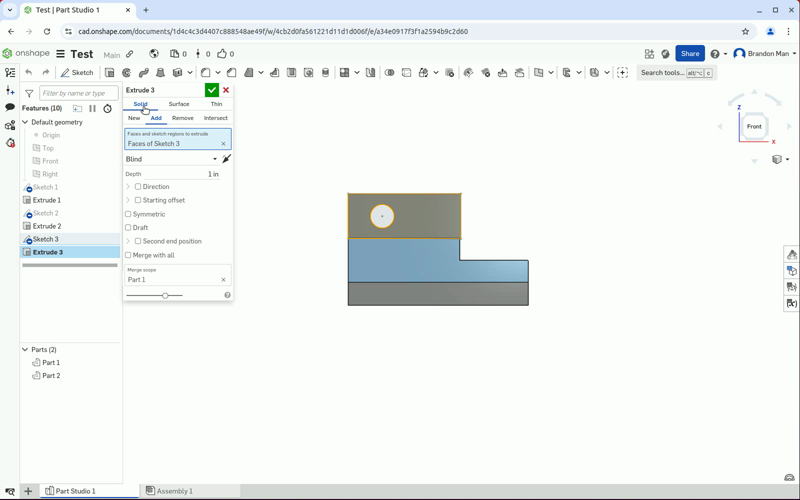
click(143, 106)
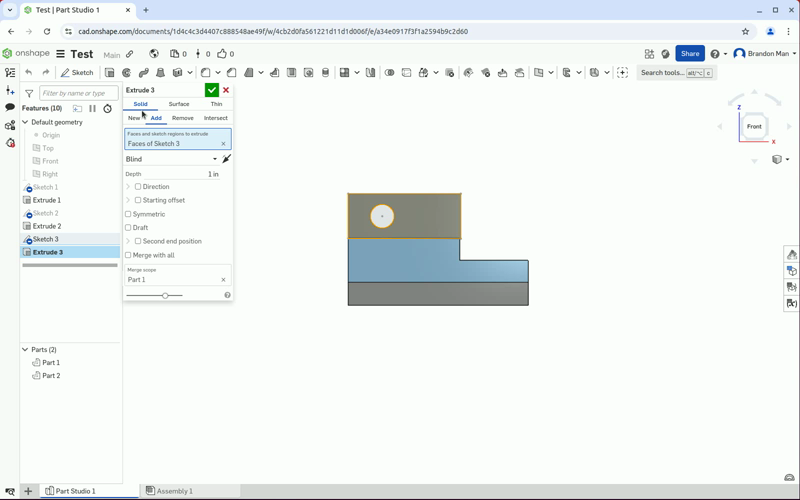
mouse_move(137, 120)
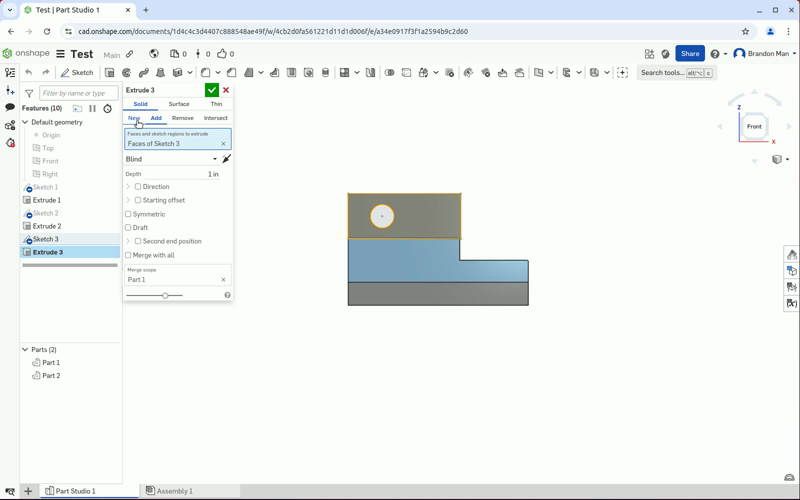
click(137, 120)
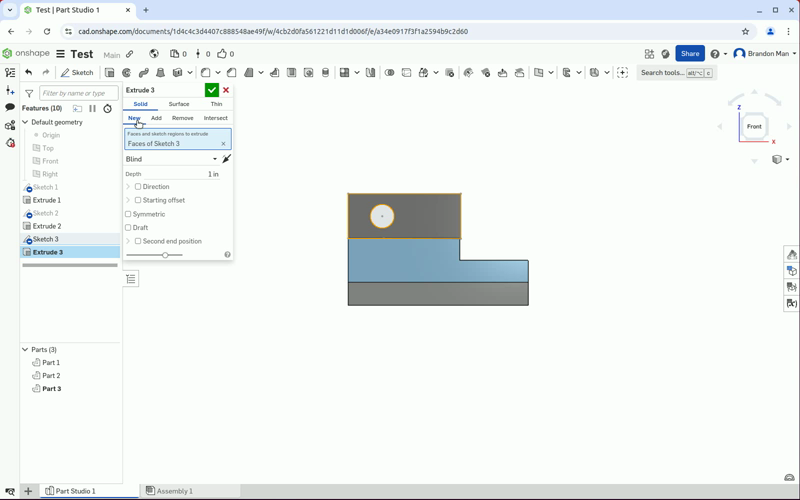
key(tab, 4)
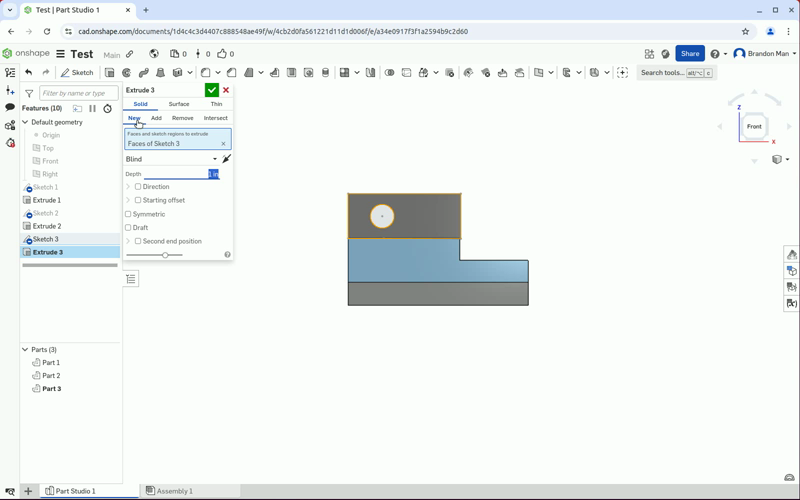
text(-13.961)
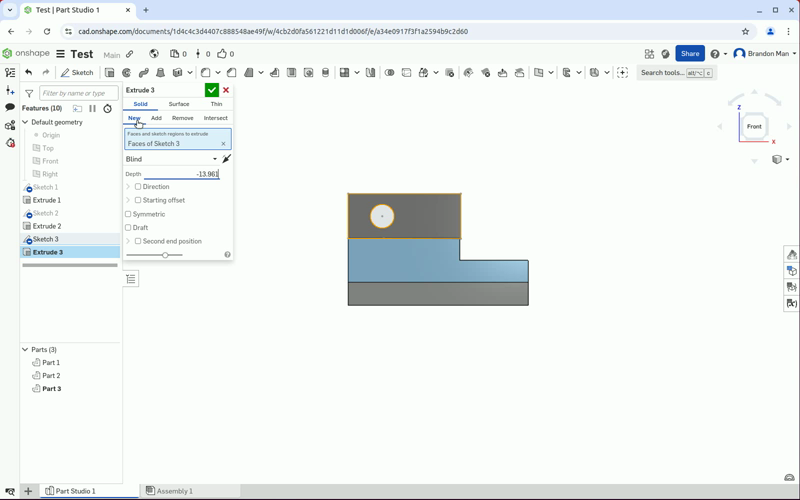
key(enter)
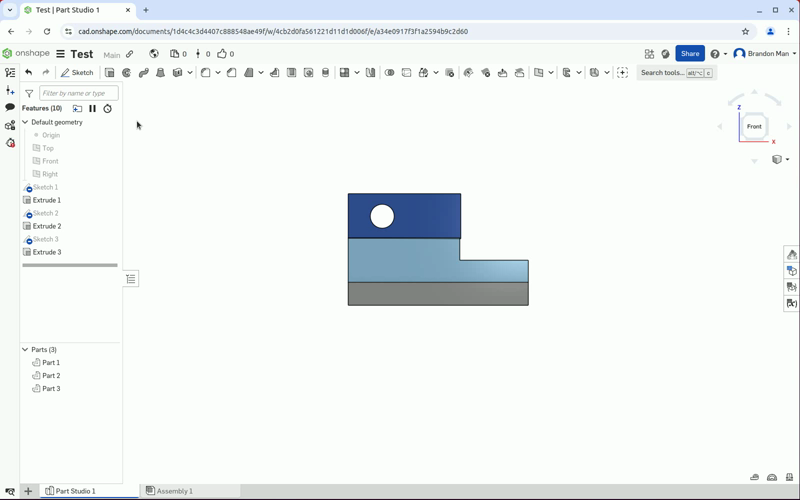
key(shift+h)
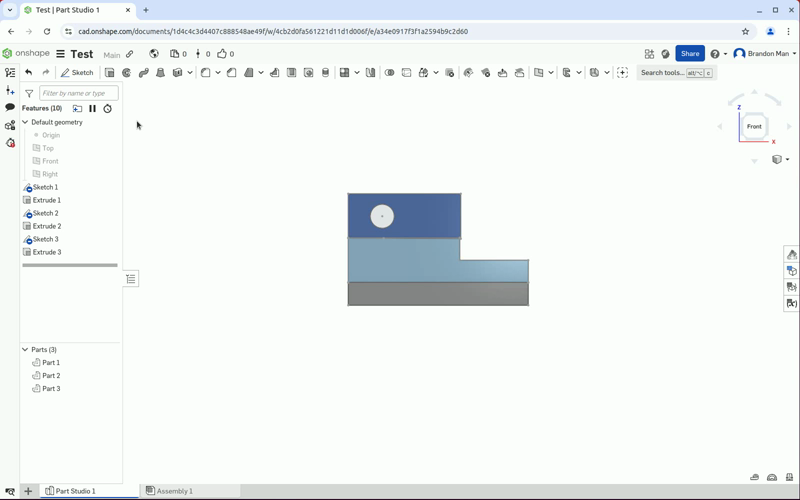
key(shift+h)
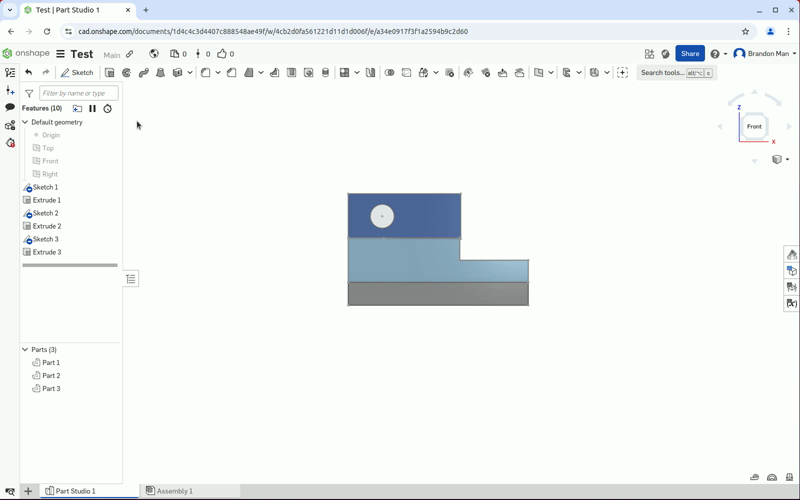
key(shift+7)
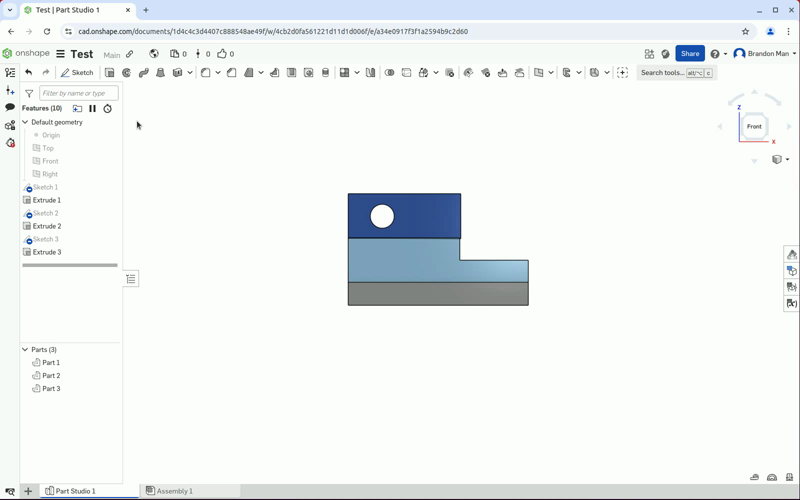
key(left, 2)
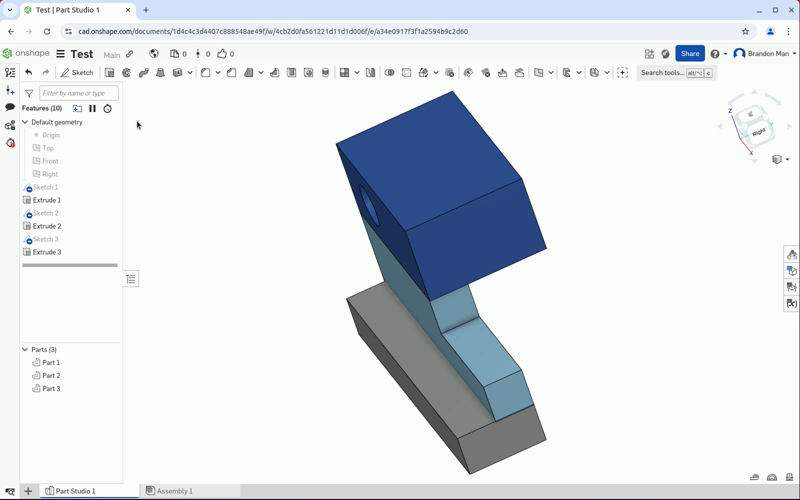
key(down, 2)
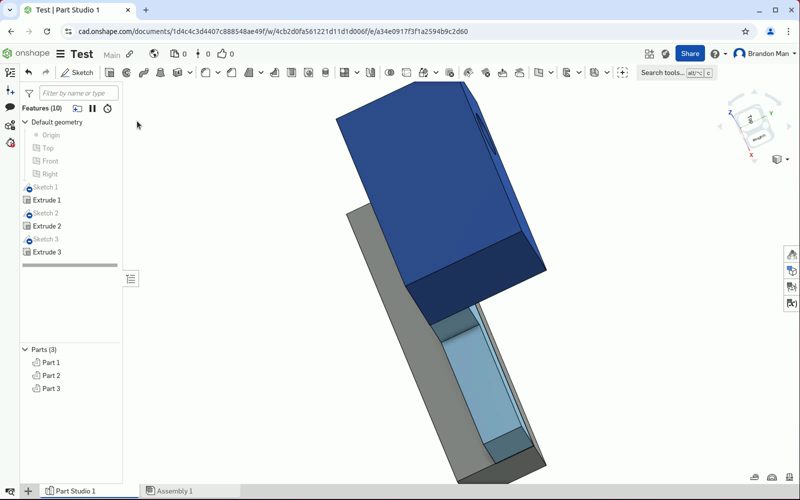
key(up, 2)
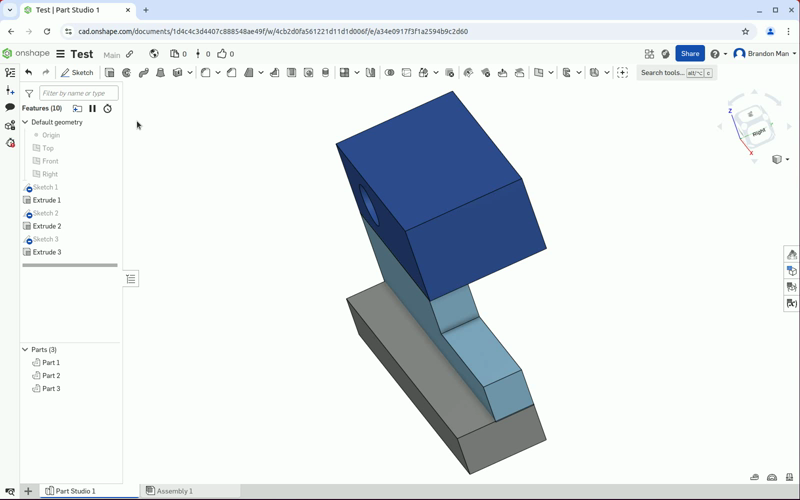
key(right, 2)
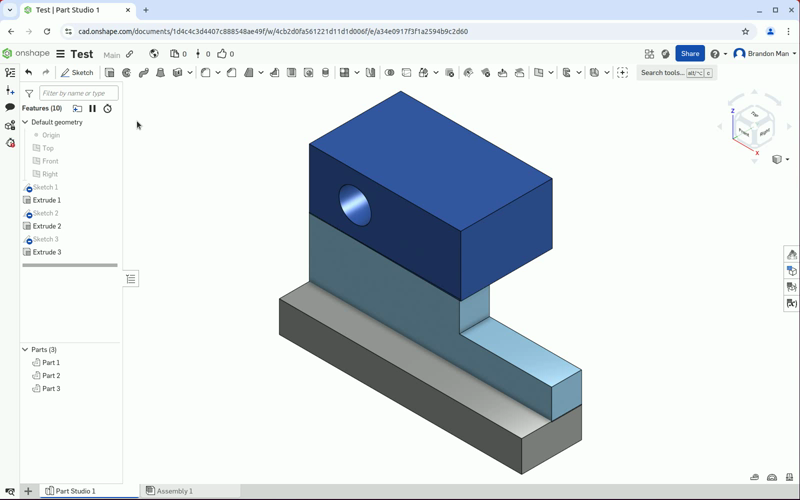
mouse_move(73, 189)
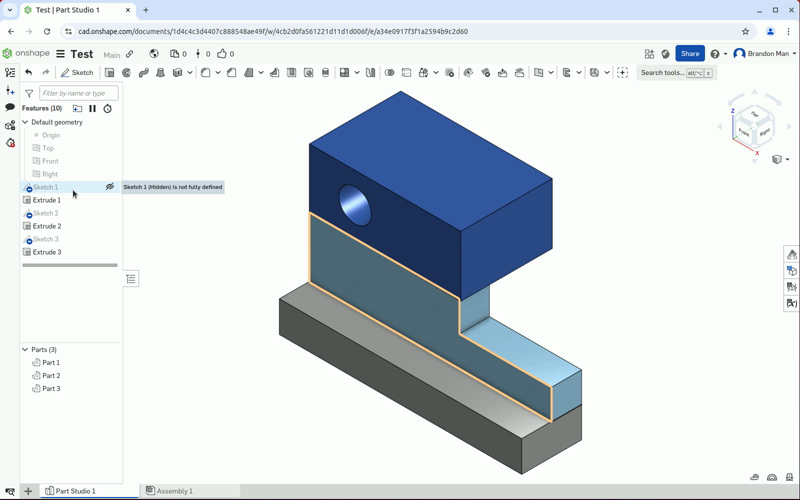
click(73, 189)